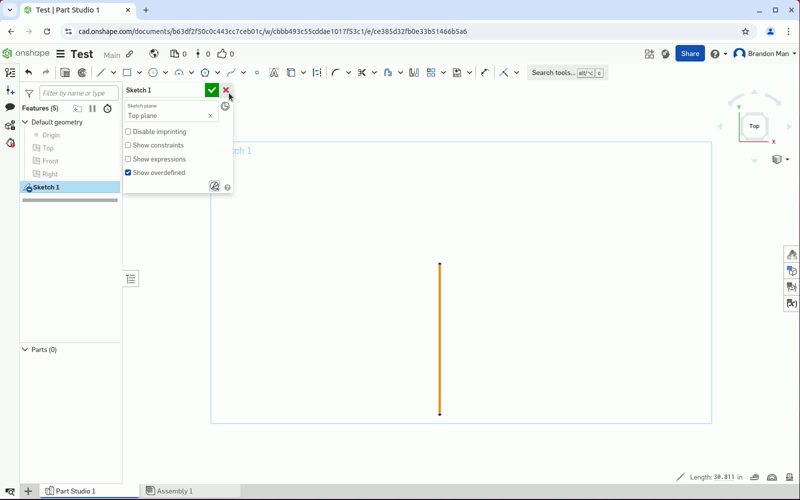
key(shift+h)
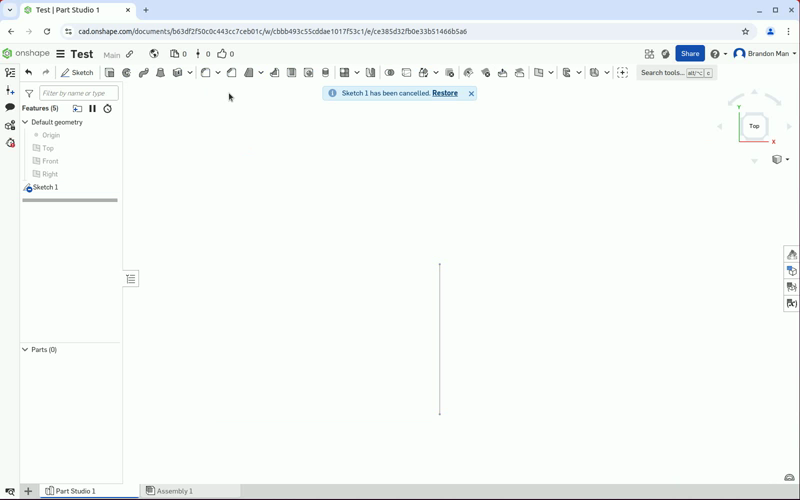
key(shift+s)
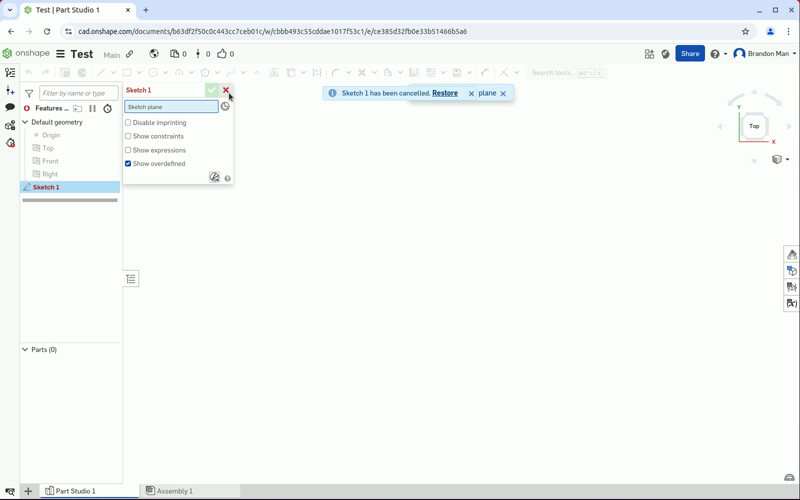
mouse_move(73, 150)
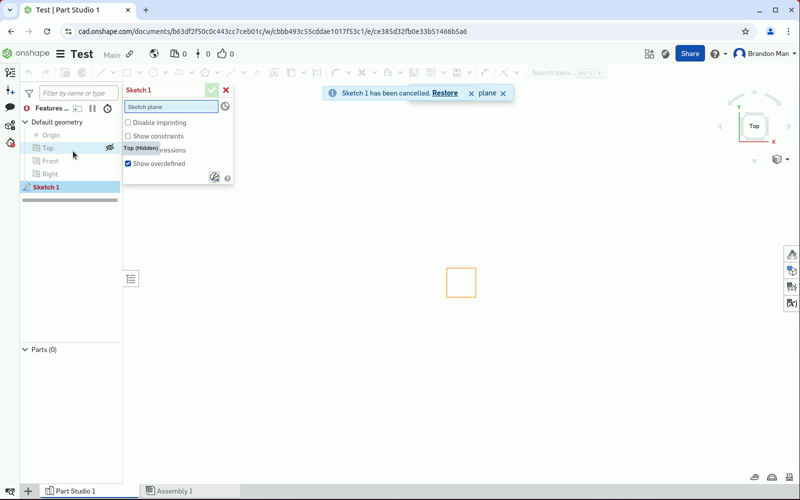
click(73, 150)
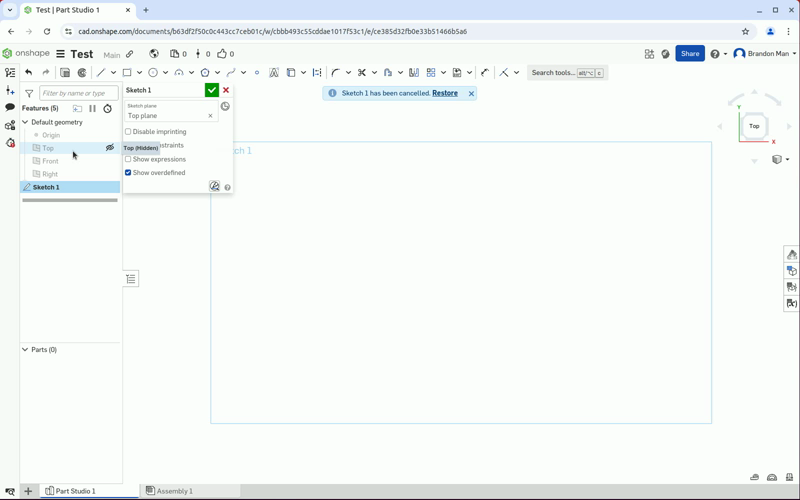
mouse_move(73, 352)
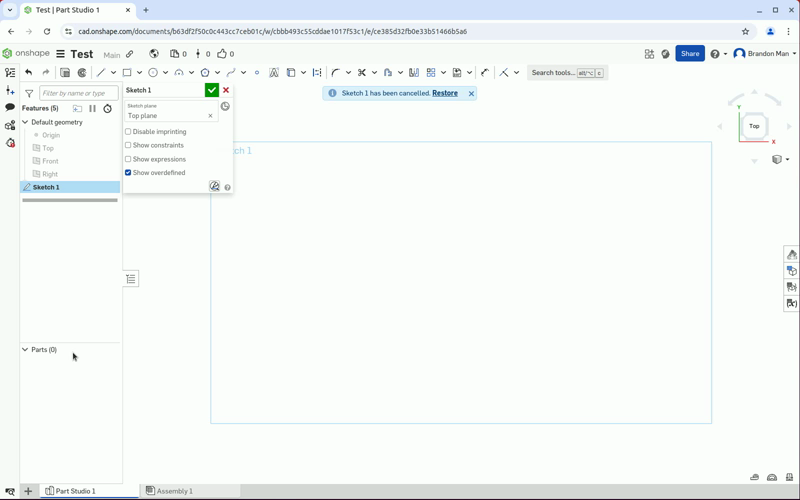
key(y)
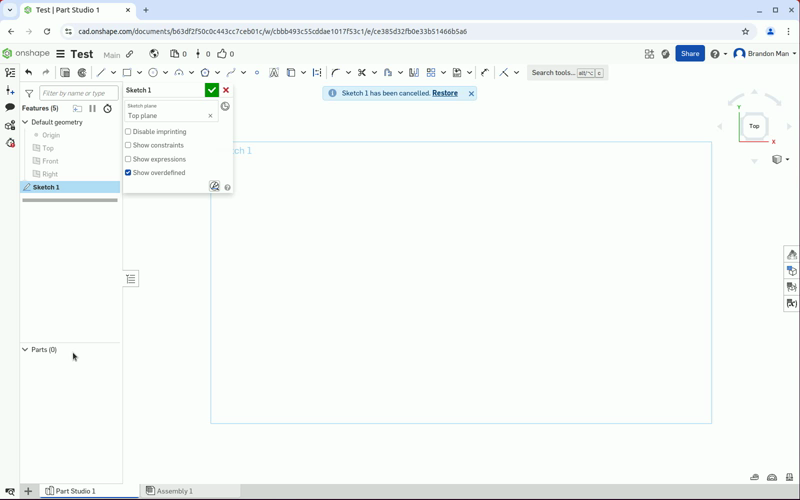
key(l)
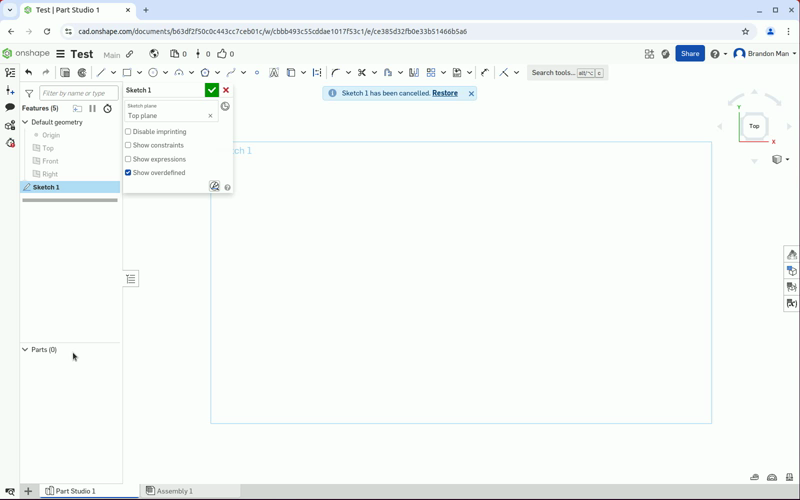
key_down(shift)
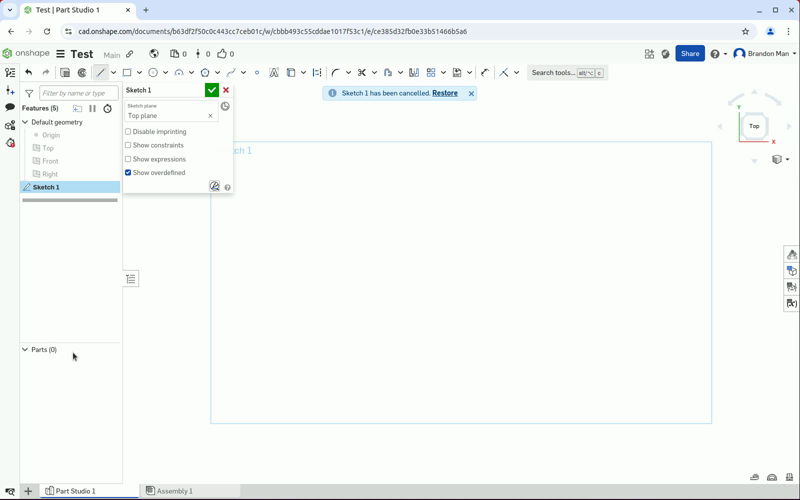
mouse_move(376, 282)
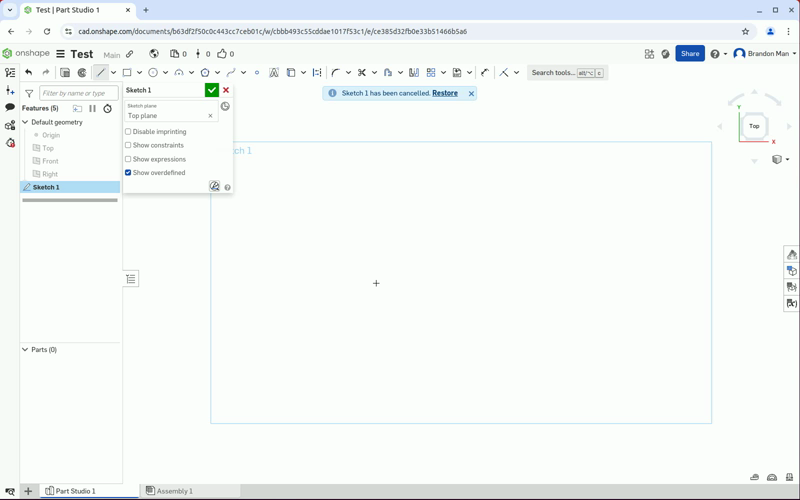
click(376, 282)
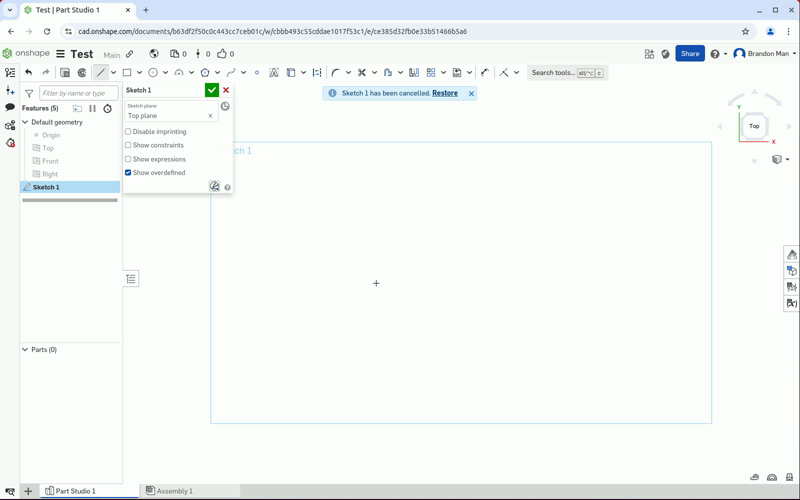
key_up(shift)
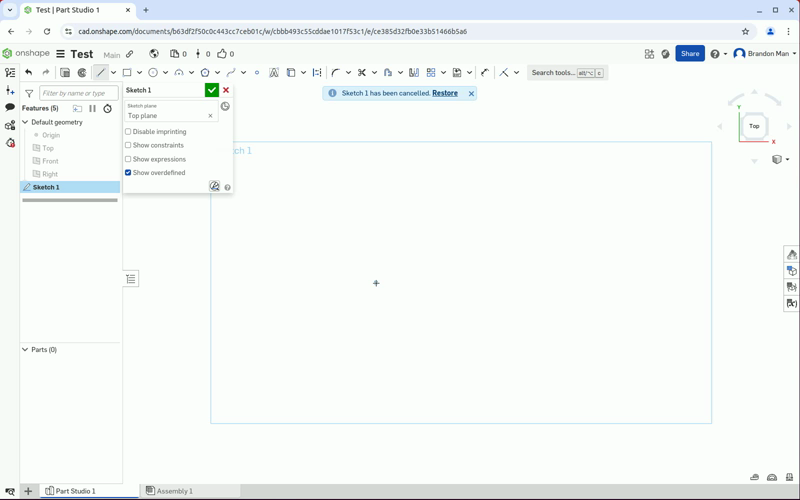
key_down(shift)
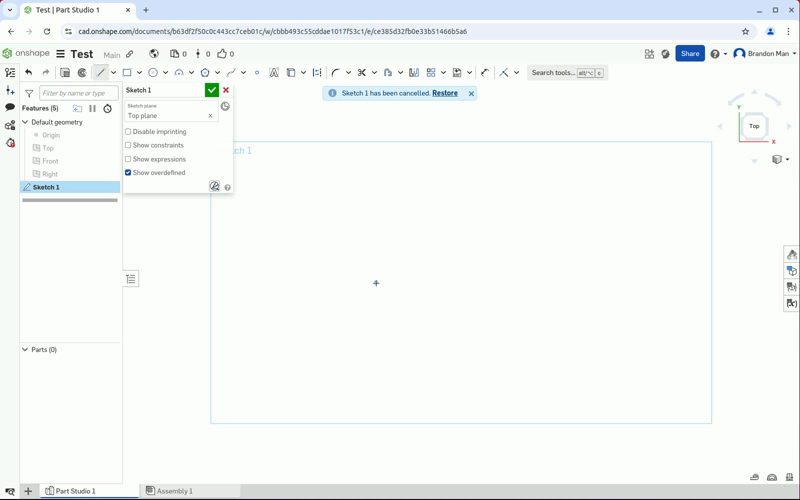
mouse_move(406, 282)
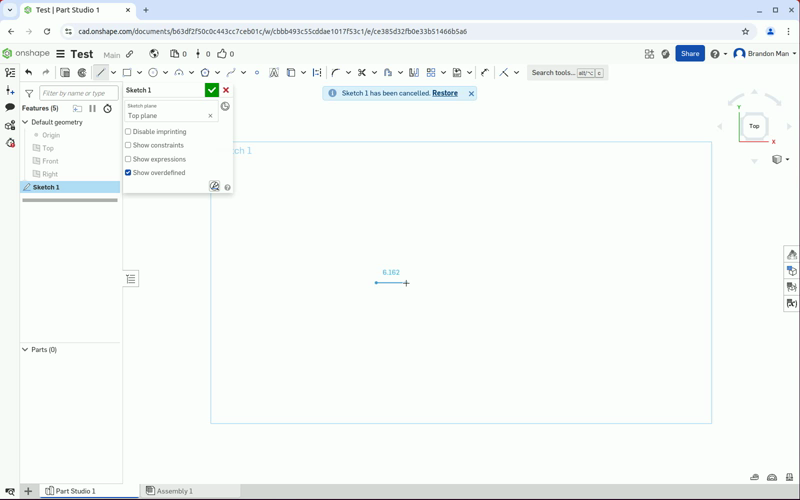
mouse_move(433, 282)
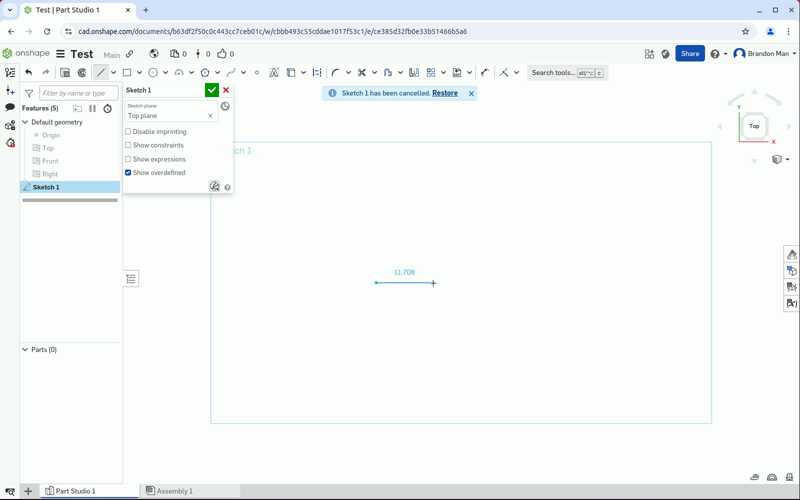
click(433, 282)
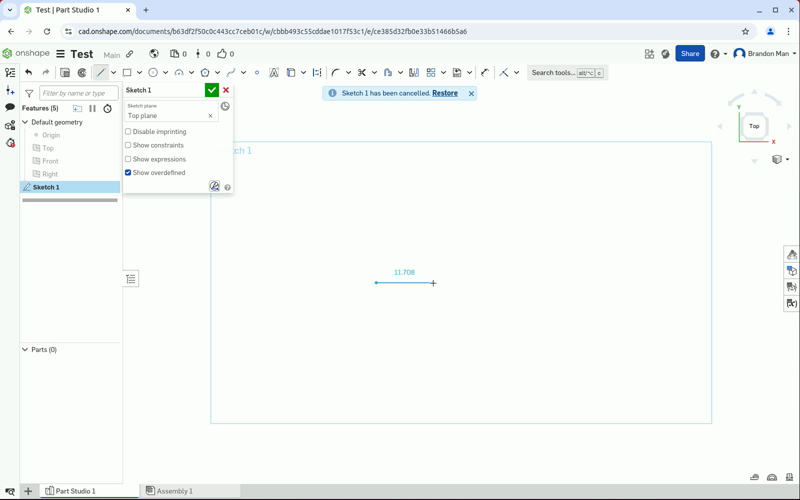
key_up(shift)
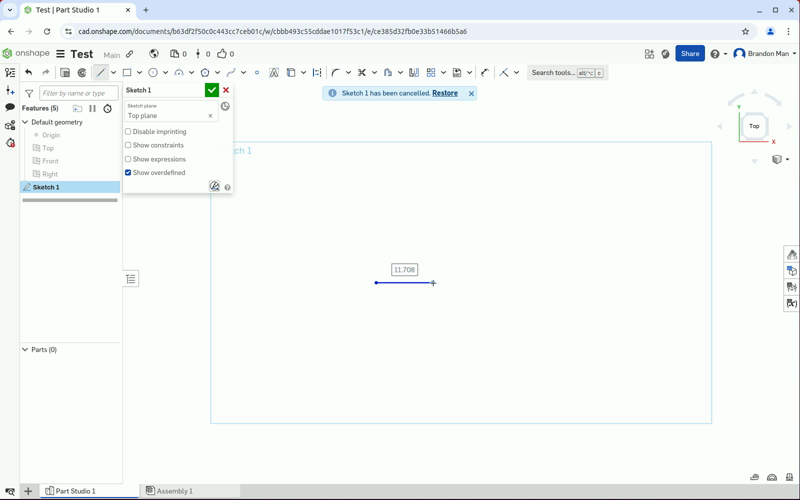
key_down(shift)
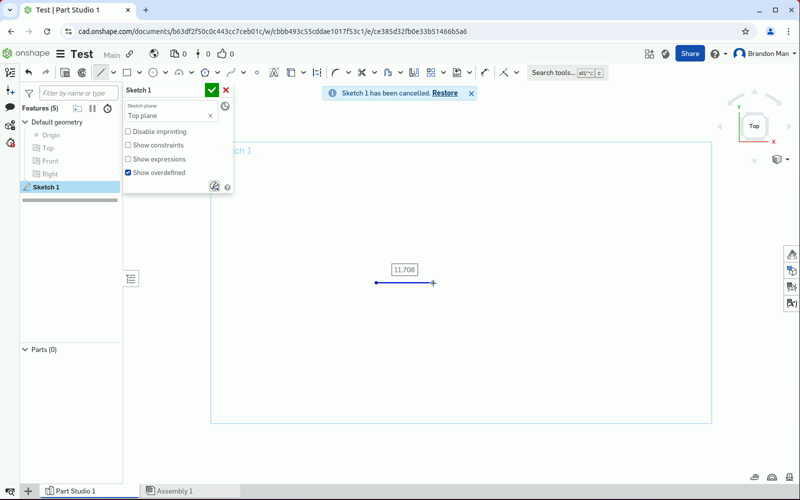
mouse_move(463, 282)
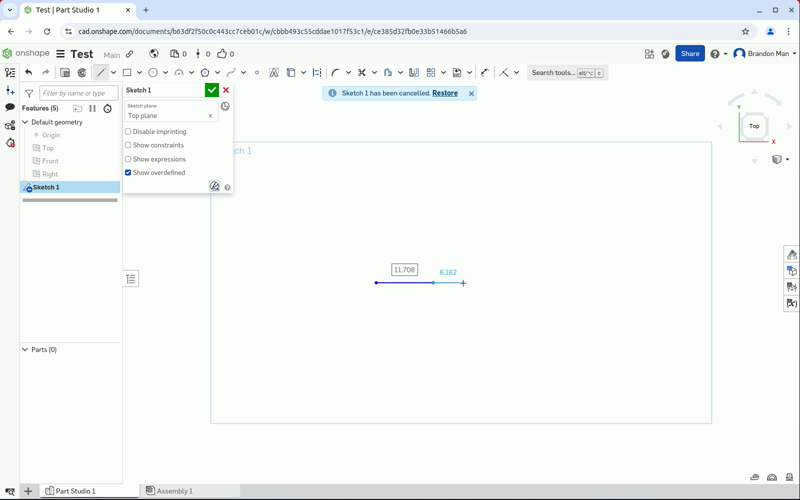
mouse_move(433, 339)
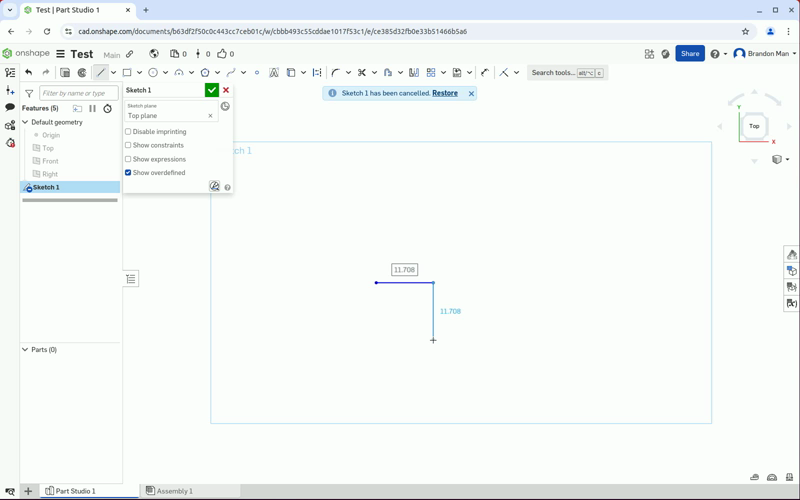
click(433, 339)
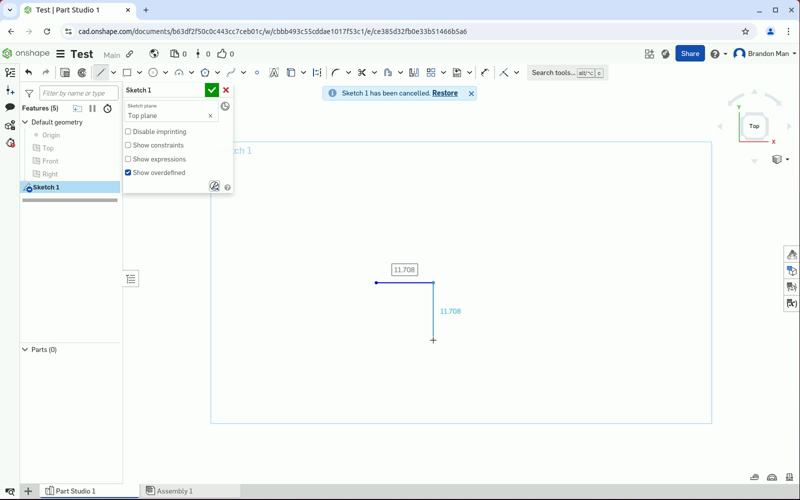
key_up(shift)
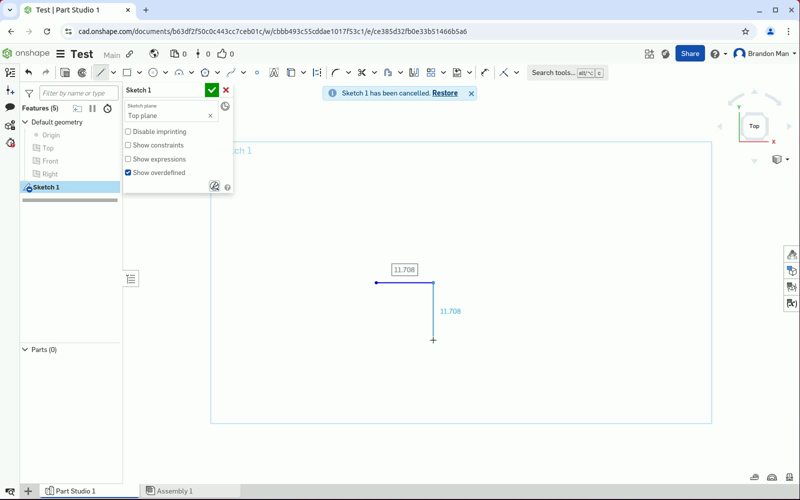
key_down(shift)
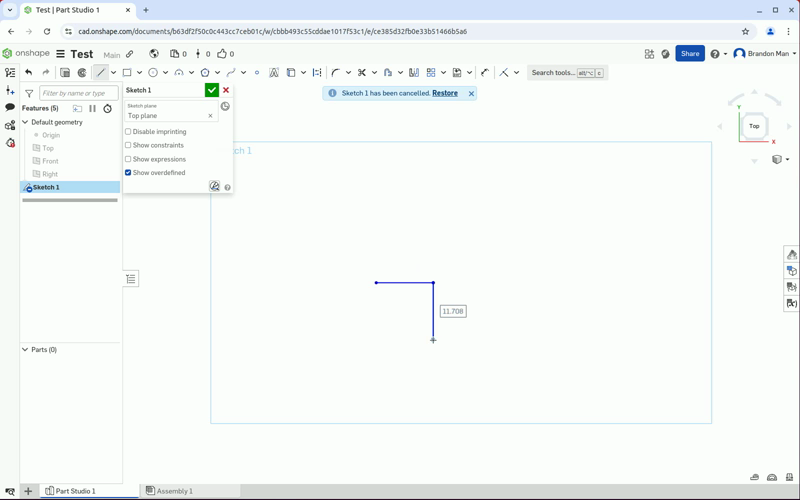
mouse_move(463, 339)
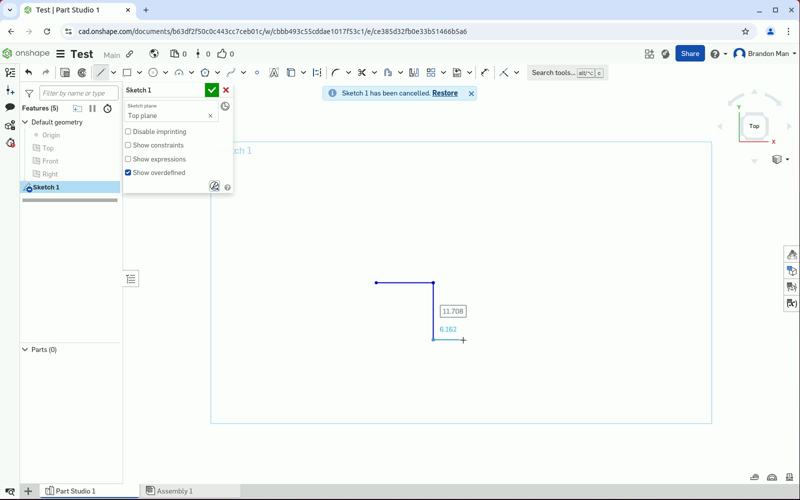
mouse_move(489, 339)
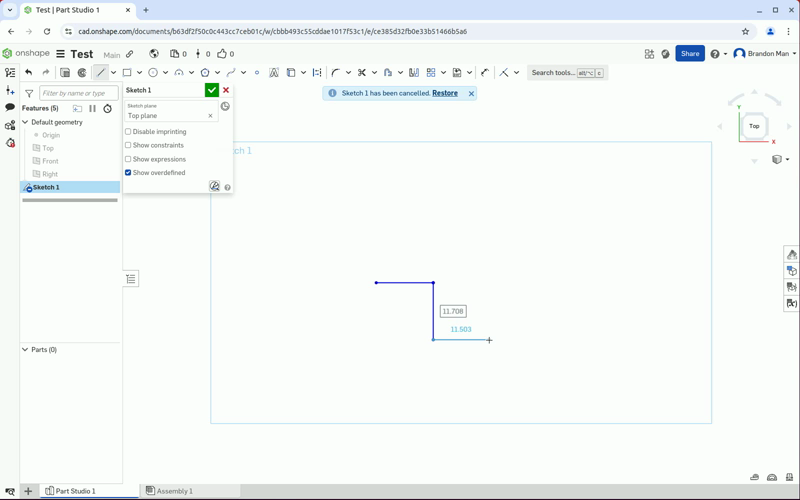
click(489, 339)
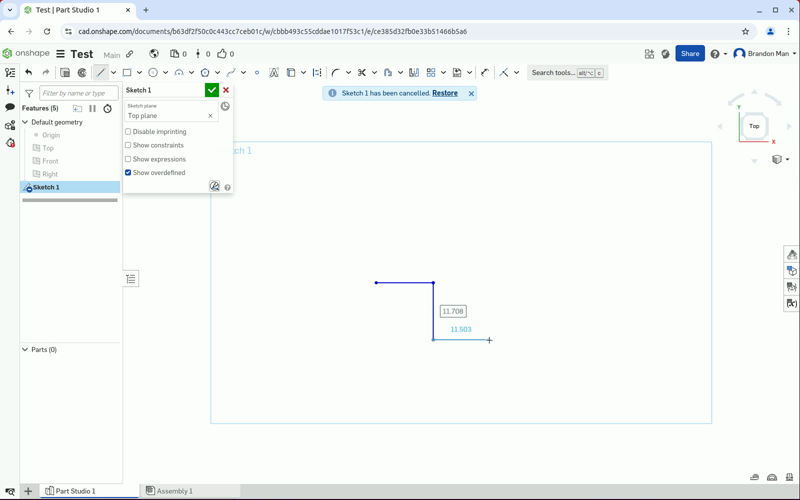
key_up(shift)
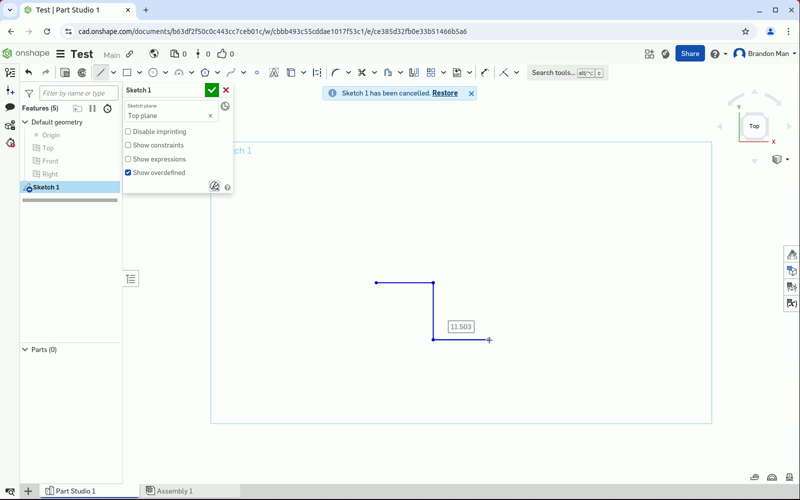
key_down(shift)
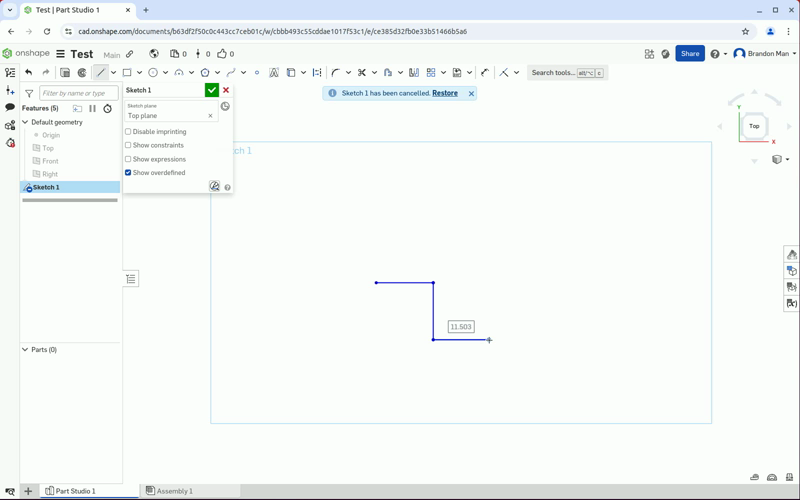
mouse_move(489, 226)
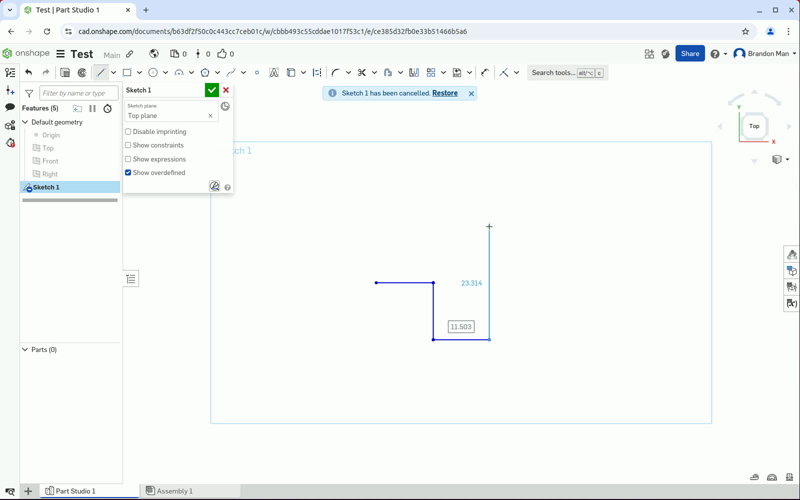
click(489, 226)
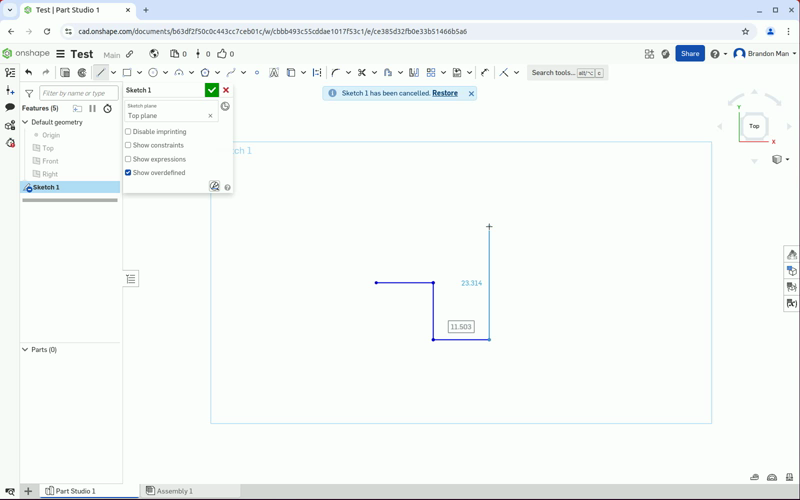
key_up(shift)
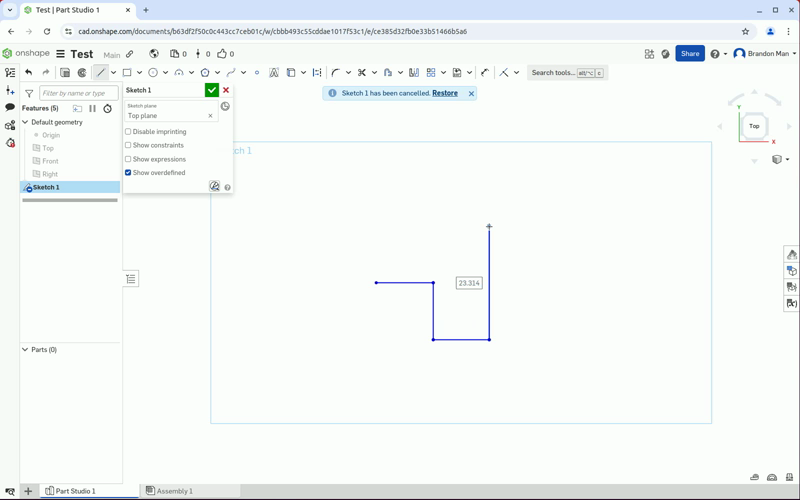
key_down(shift)
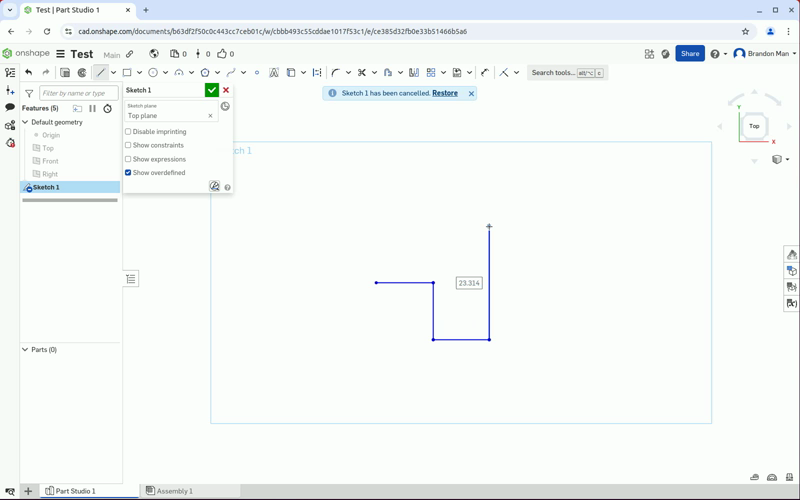
mouse_move(519, 226)
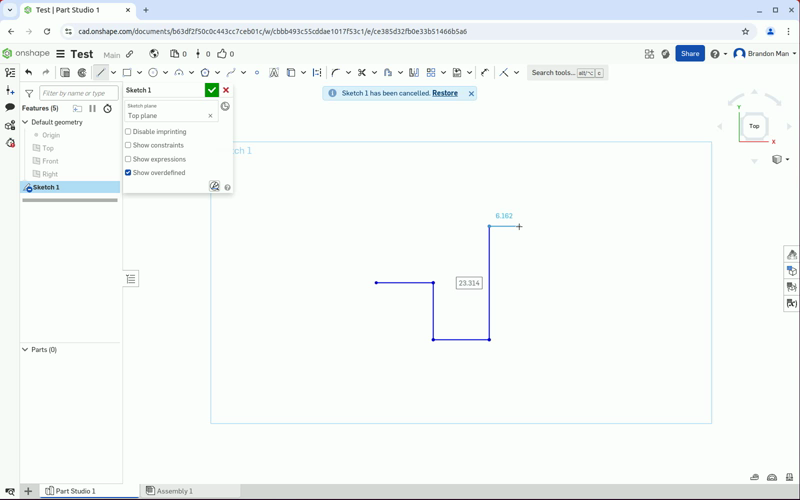
mouse_move(433, 226)
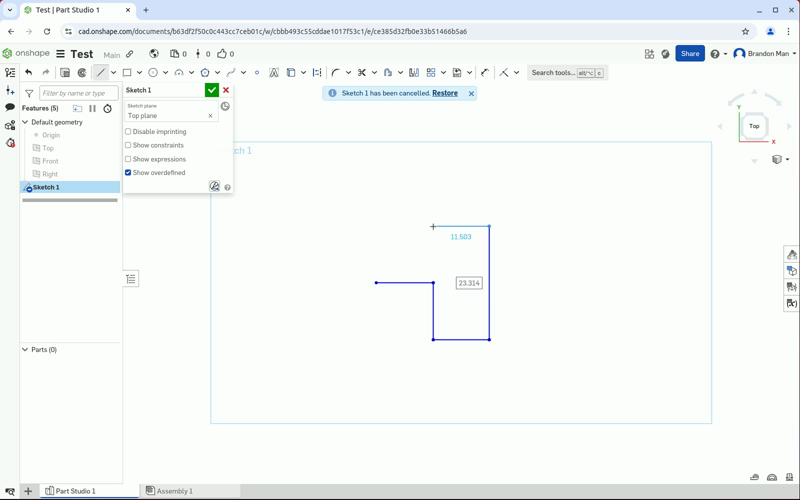
click(433, 226)
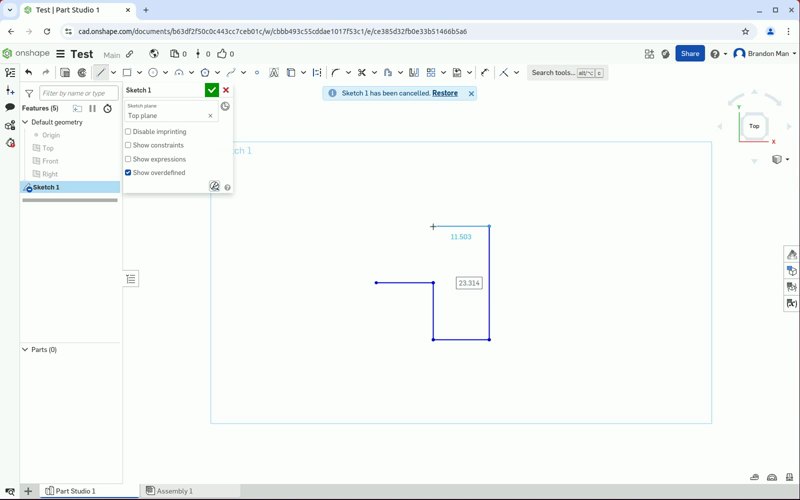
key_up(shift)
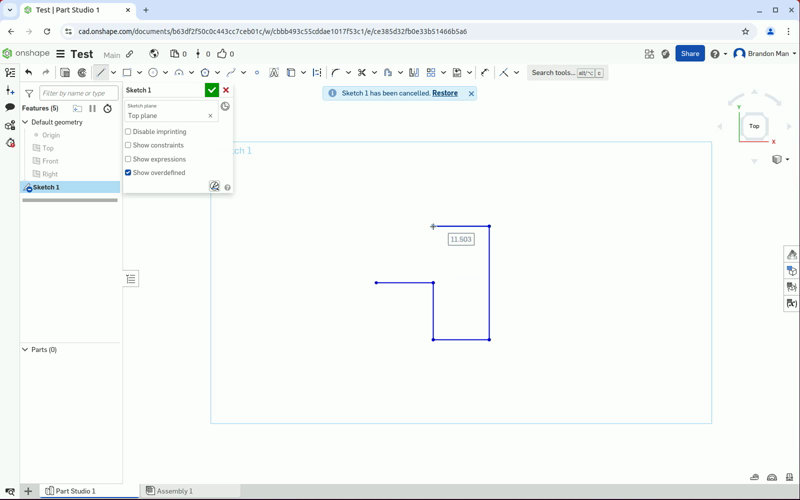
key_down(shift)
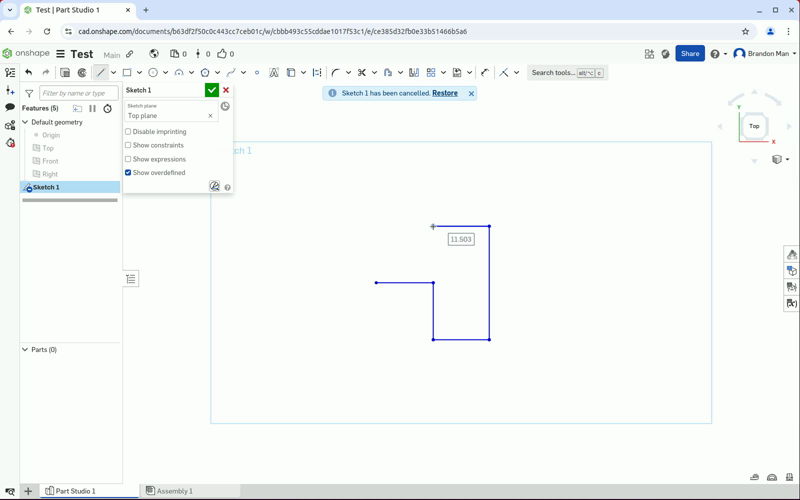
mouse_move(463, 226)
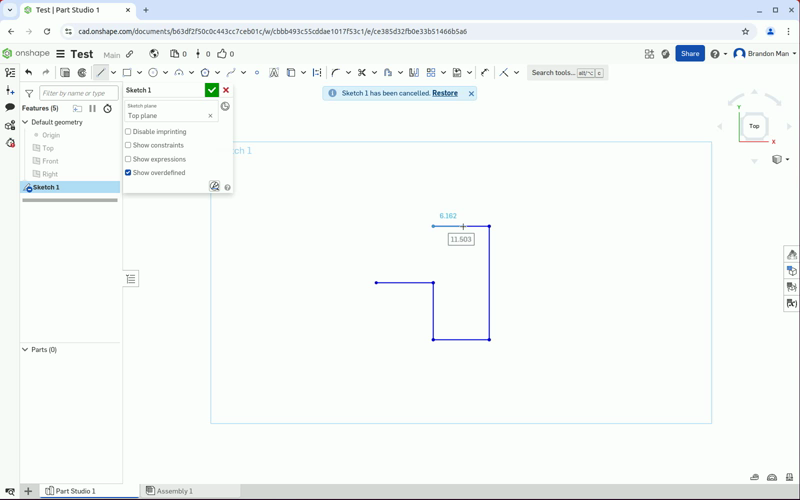
mouse_move(376, 226)
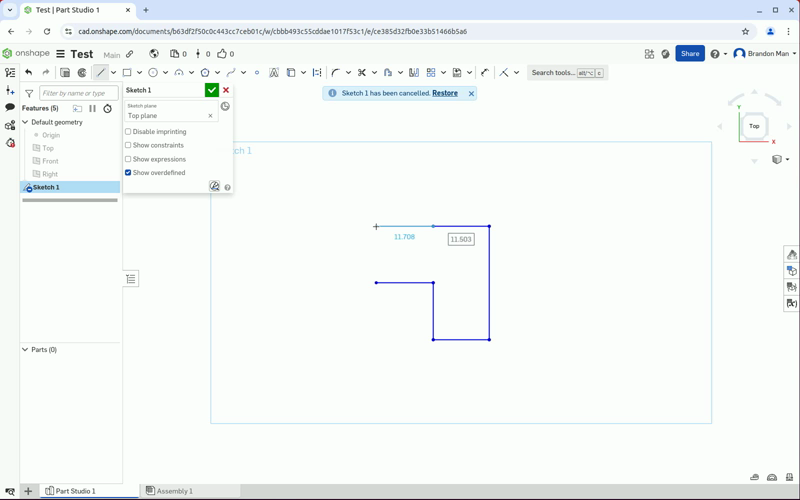
click(376, 226)
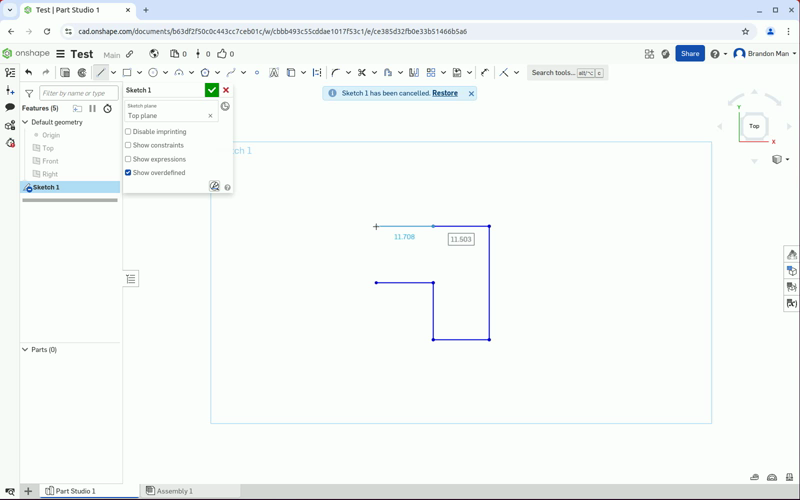
key_up(shift)
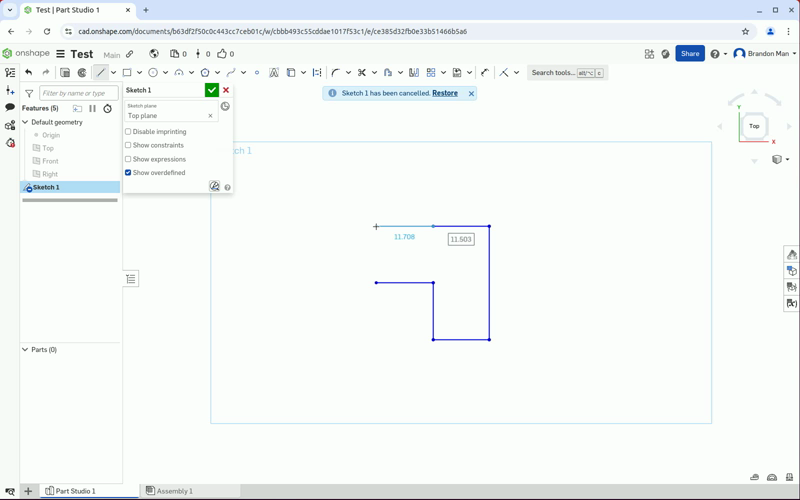
mouse_move(406, 226)
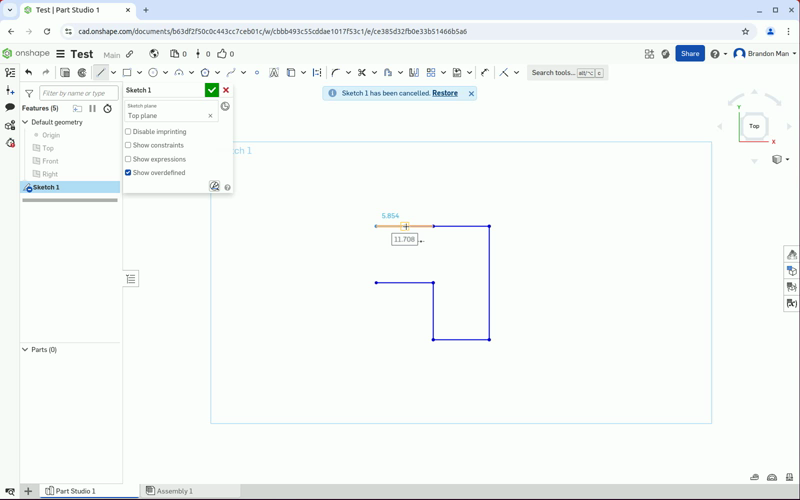
key_down(shift)
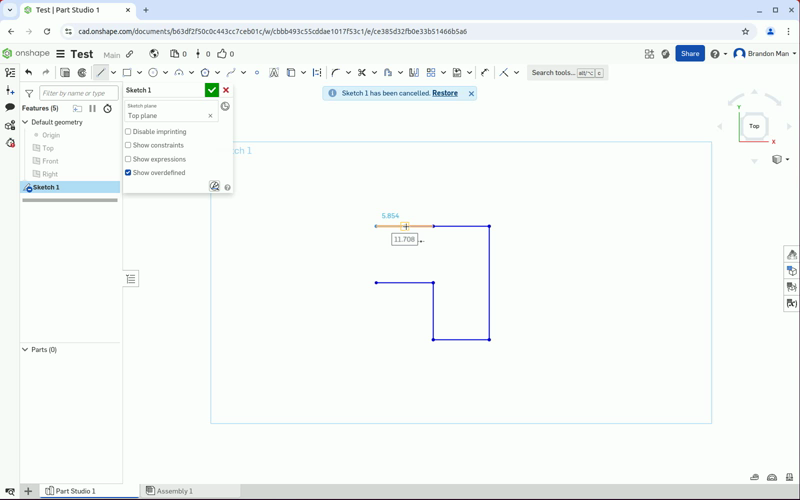
mouse_move(376, 282)
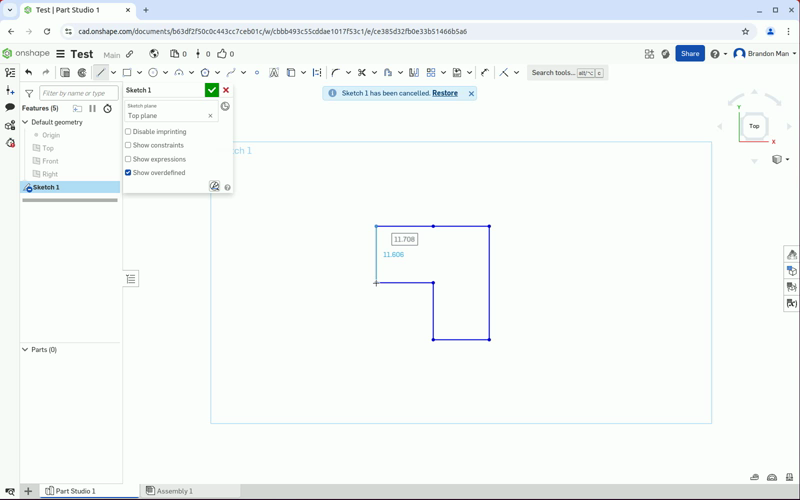
key_up(shift)
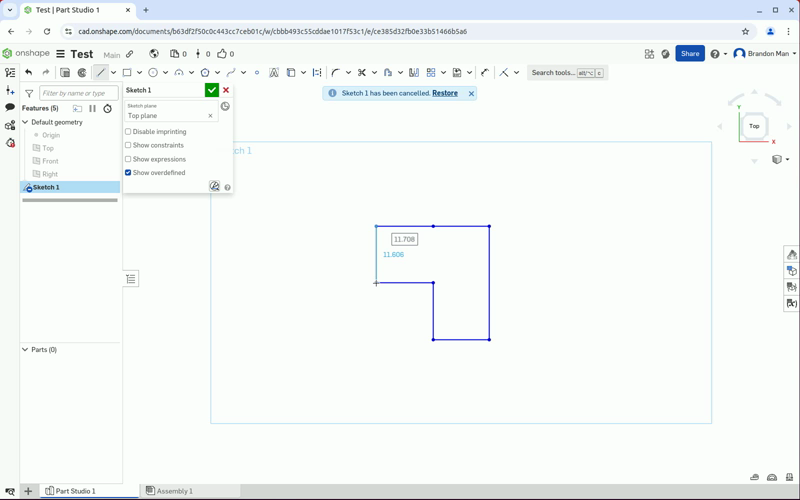
click(376, 282)
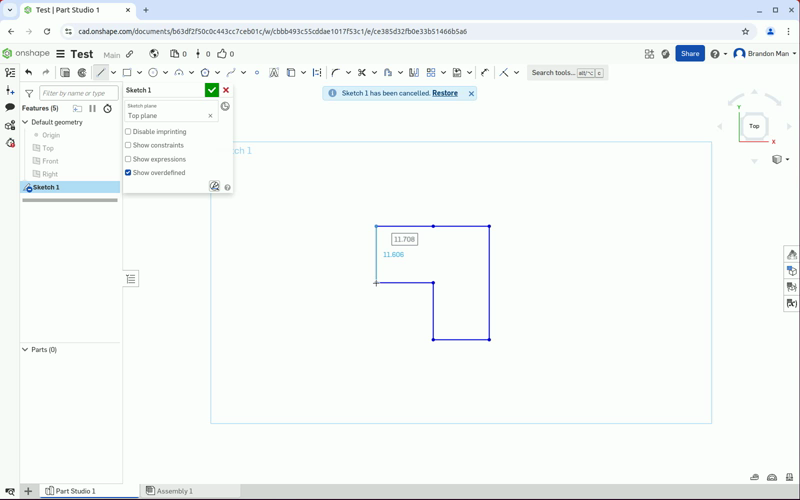
key(esc)
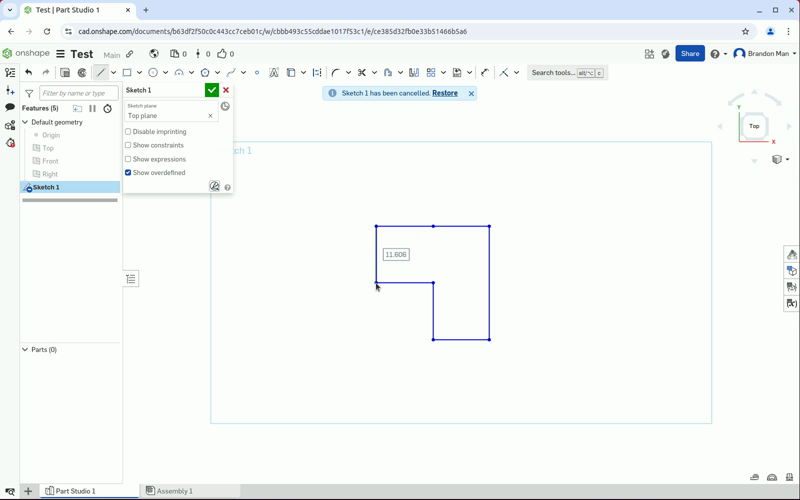
mouse_move(390, 257)
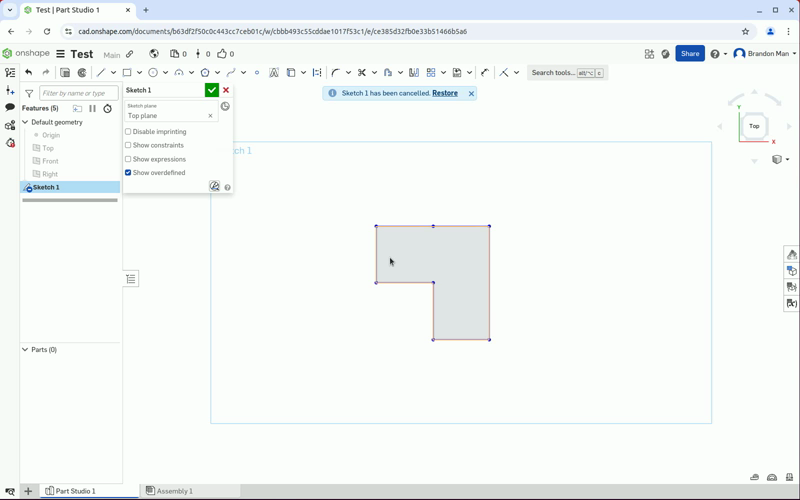
click(390, 257)
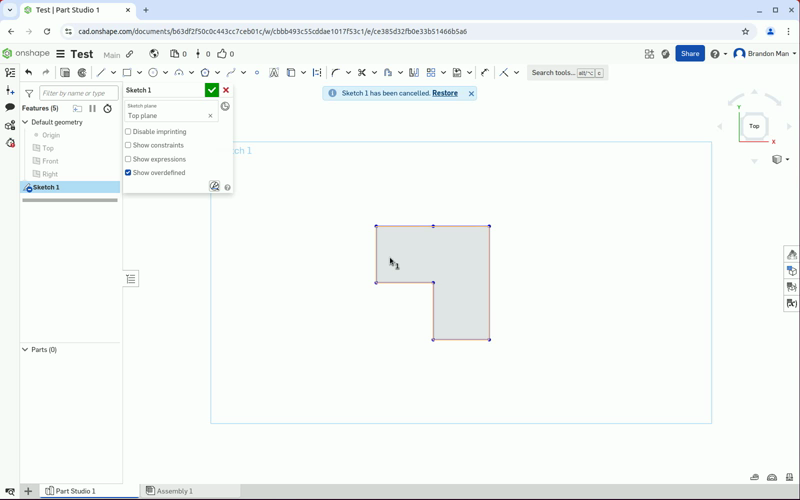
mouse_move(73, 352)
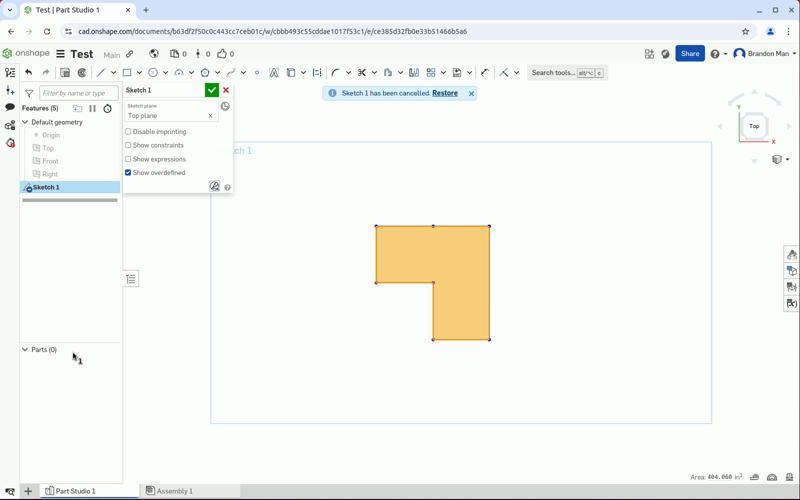
key(shift+y)
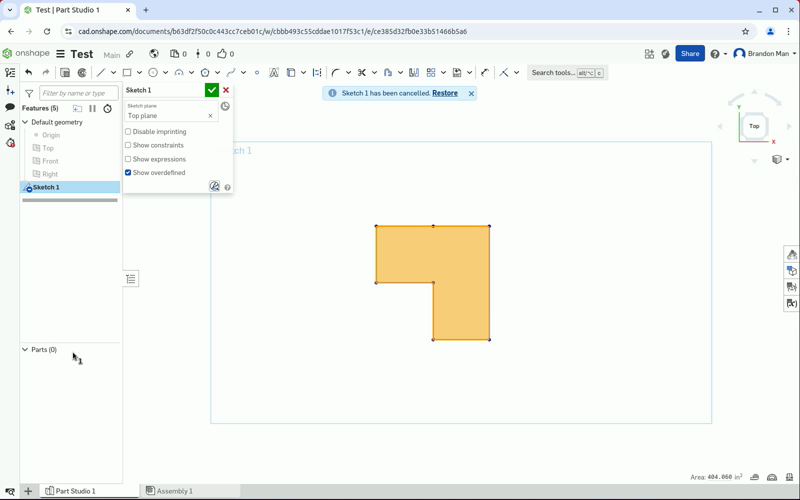
key(shift+e)
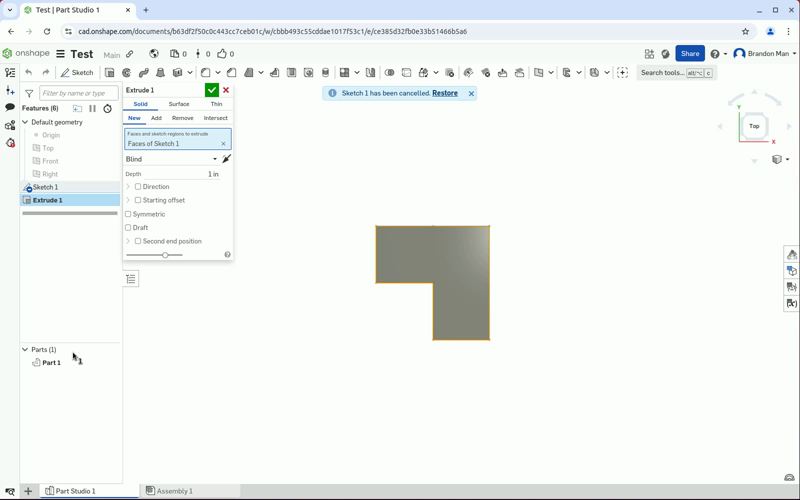
mouse_move(143, 106)
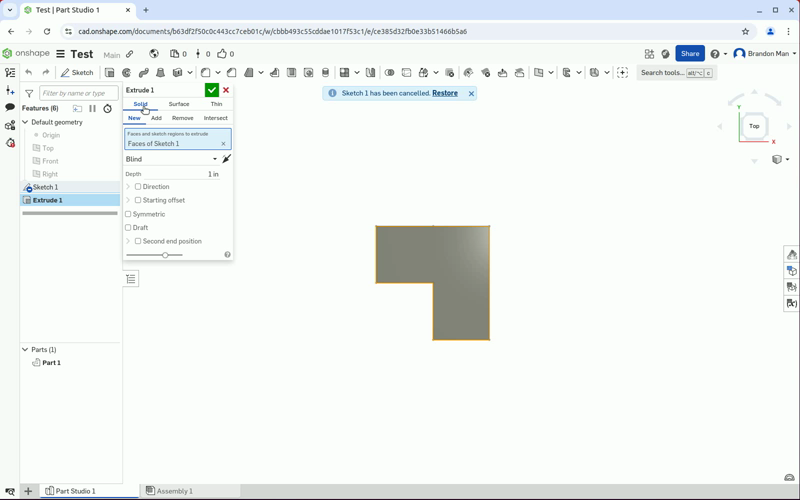
click(143, 106)
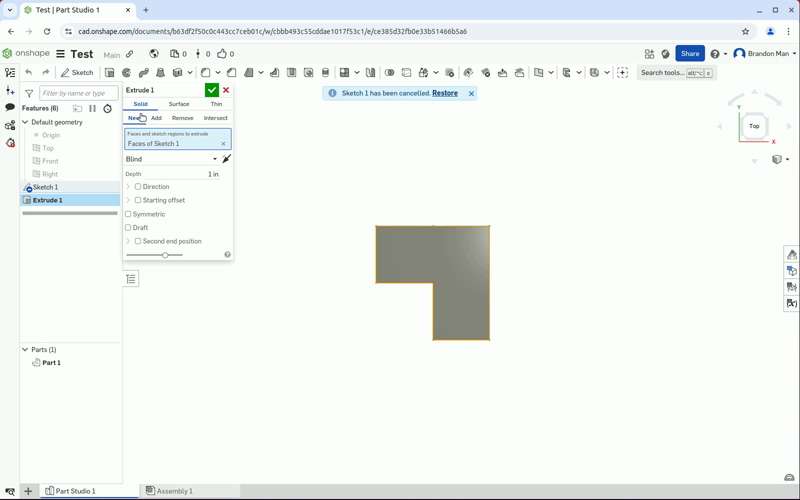
mouse_move(137, 120)
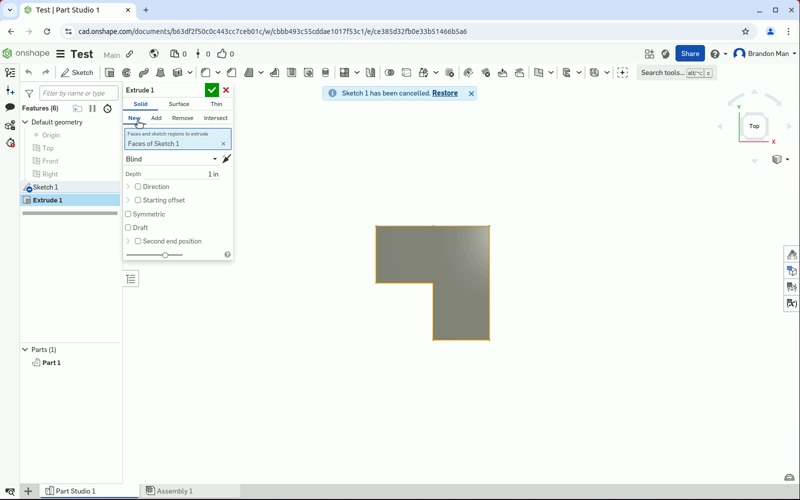
click(137, 120)
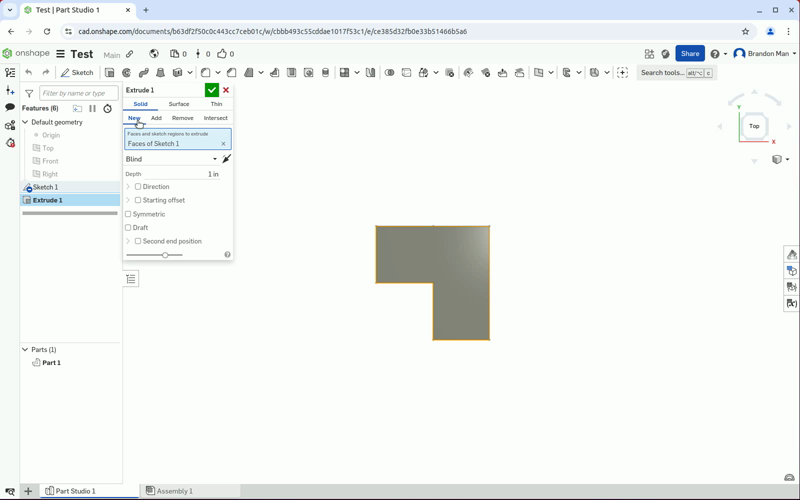
key(tab, 4)
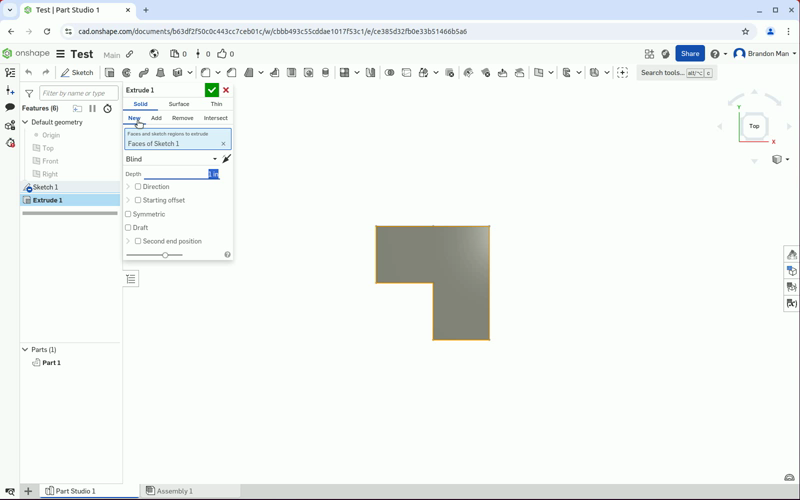
text(11.554)
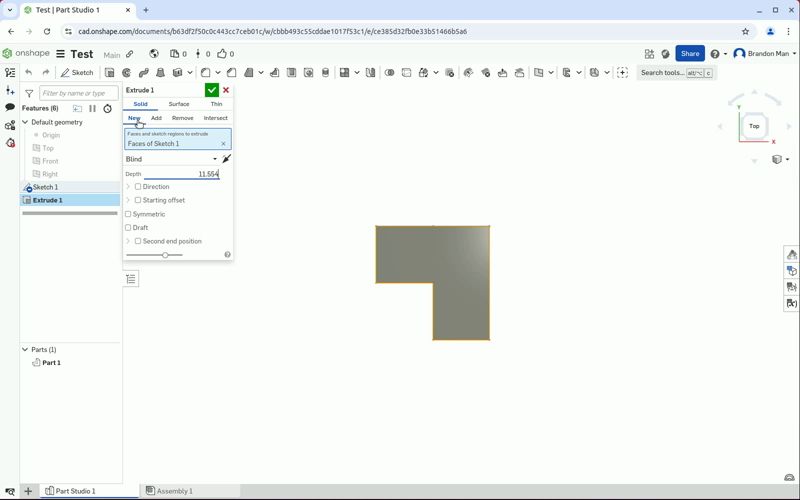
key(enter)
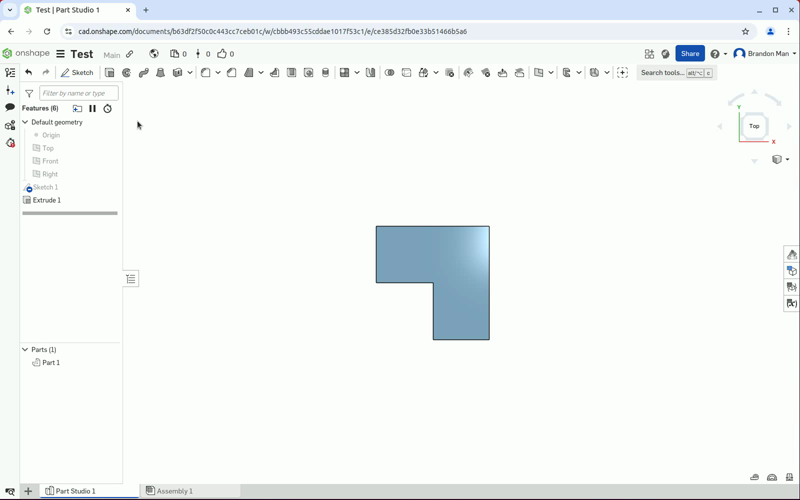
key(shift+h)
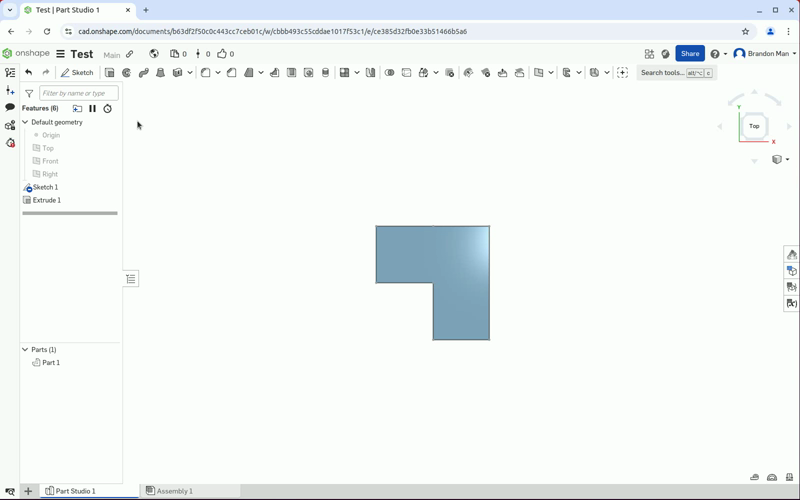
key(shift+h)
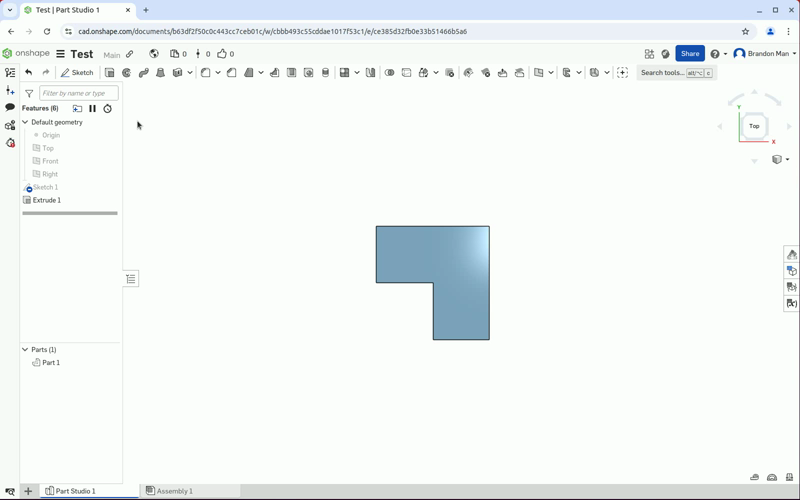
mouse_move(73, 189)
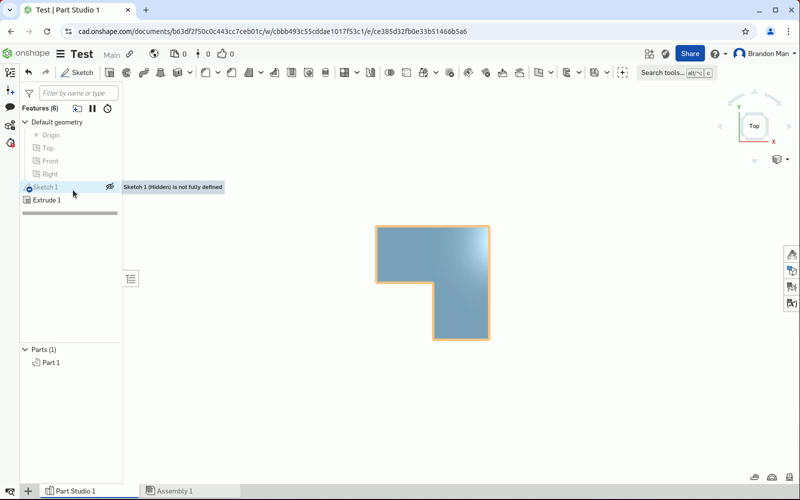
click(73, 189)
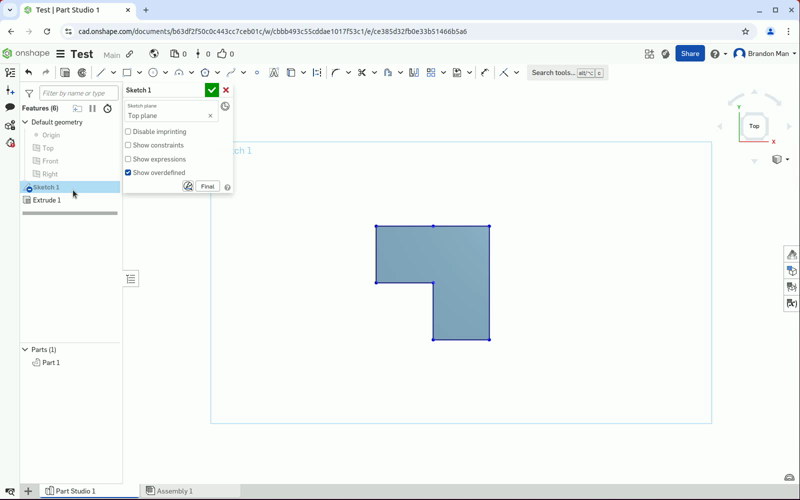
mouse_move(229, 92)
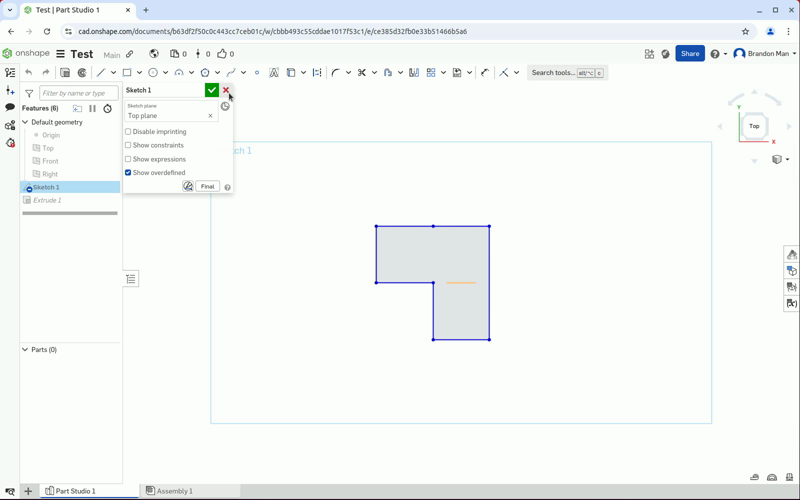
click(229, 92)
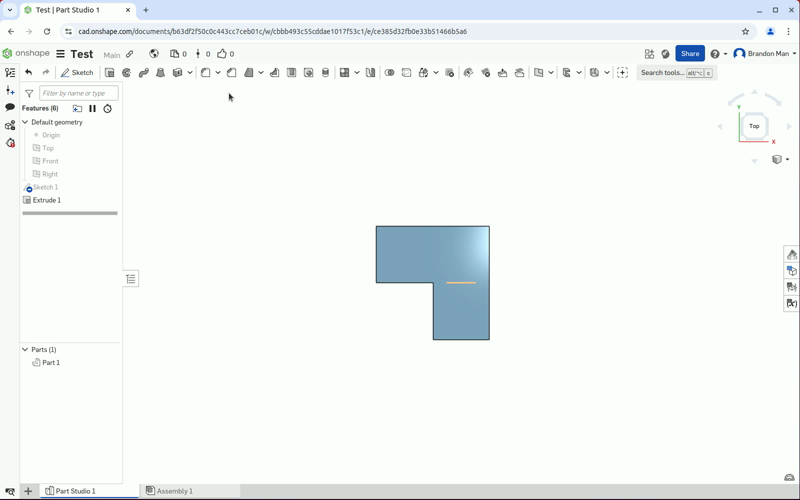
mouse_move(541, 75)
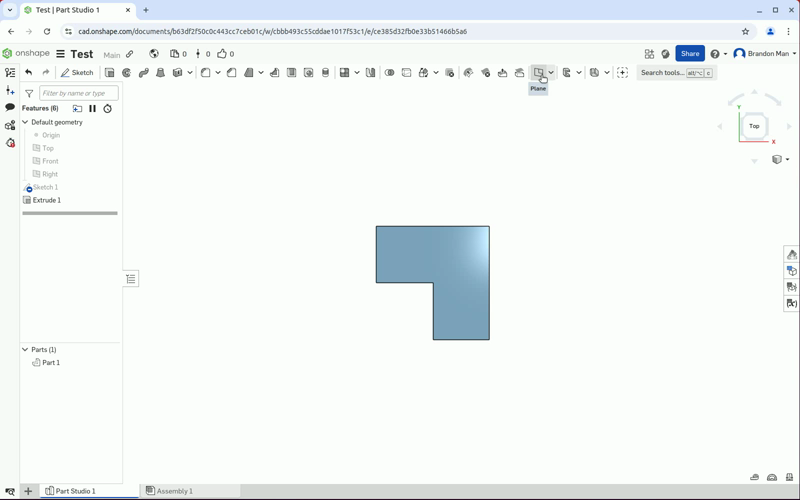
click(541, 75)
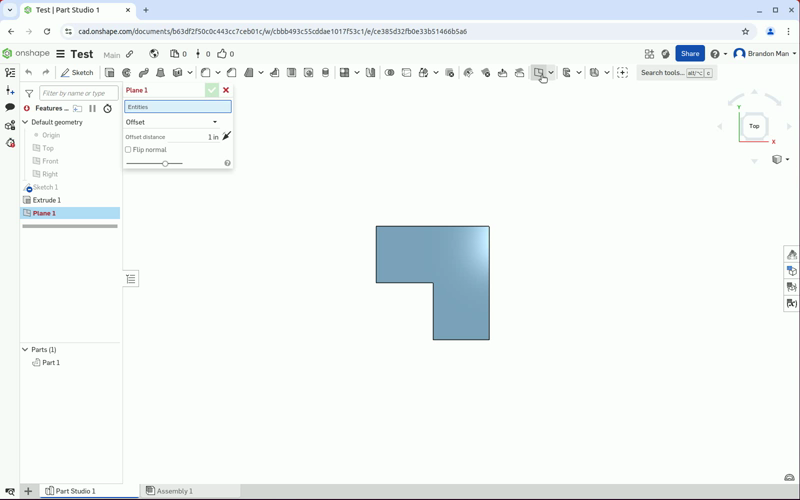
mouse_move(73, 150)
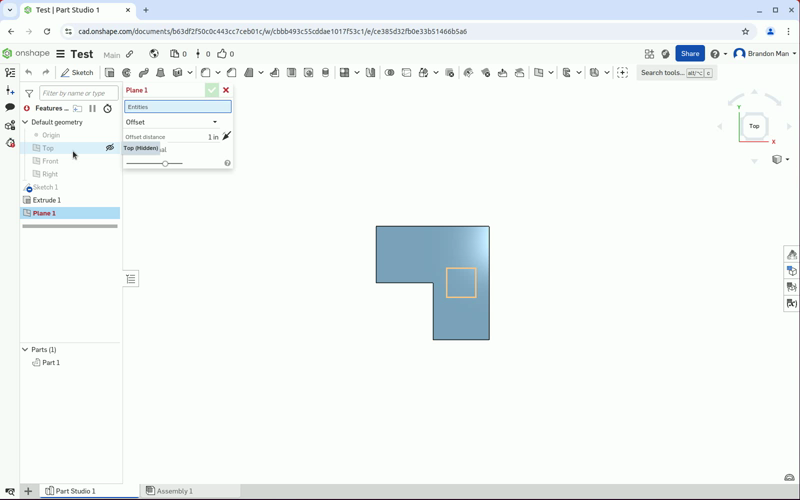
click(73, 150)
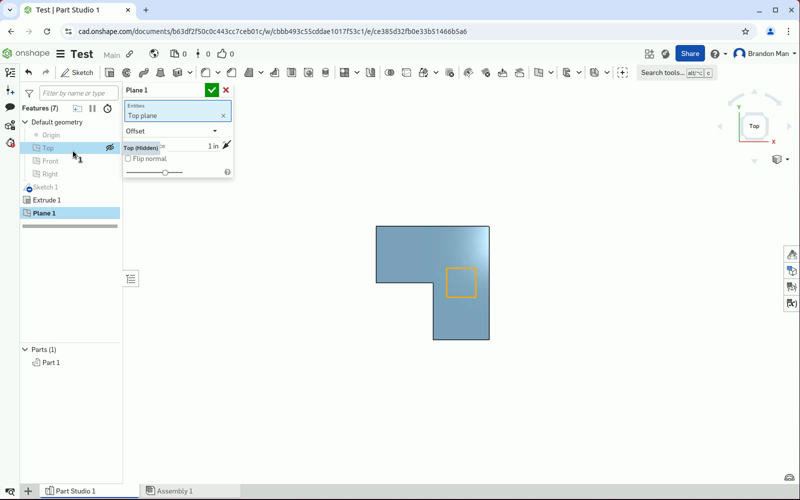
key(tab, 2)
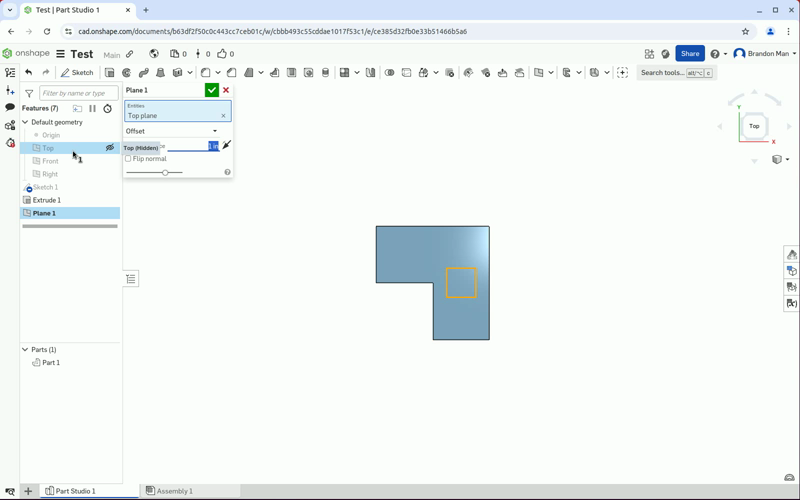
text(11.554)
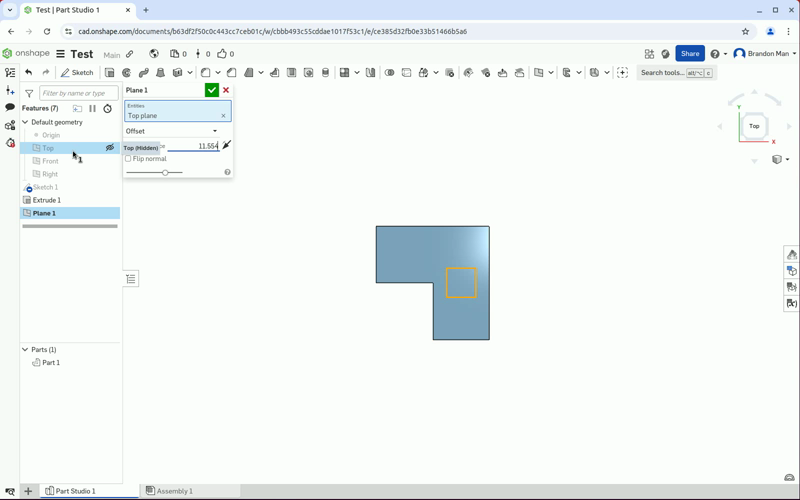
key(enter, 2)
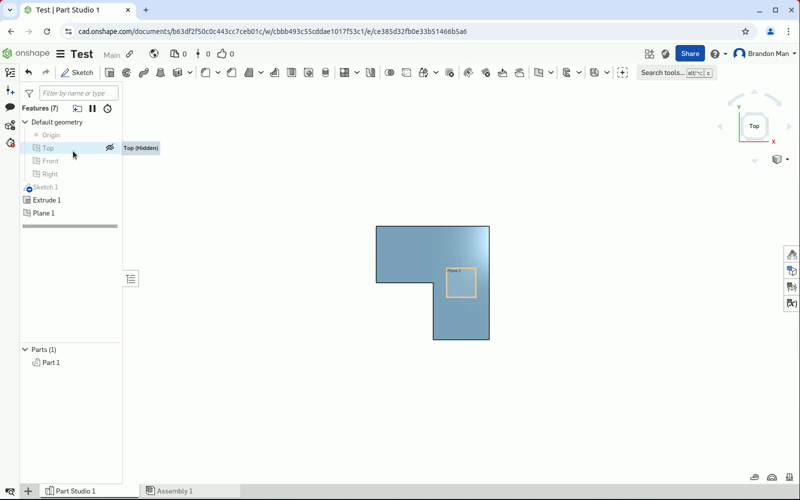
key(shift+s)
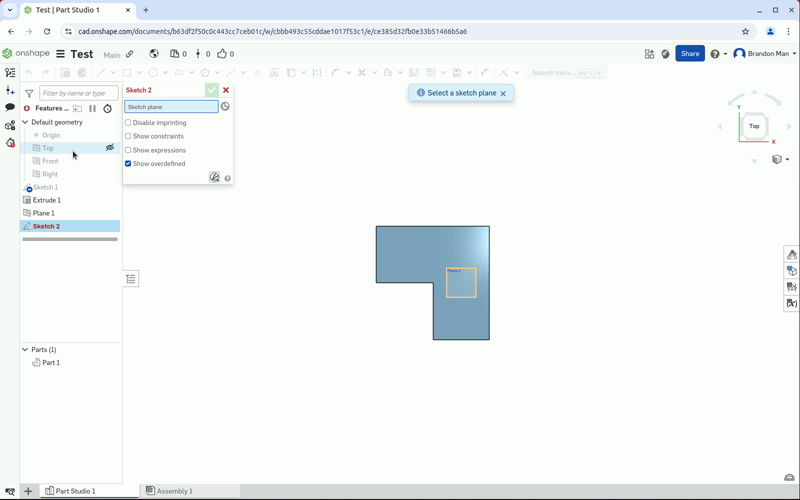
mouse_move(73, 215)
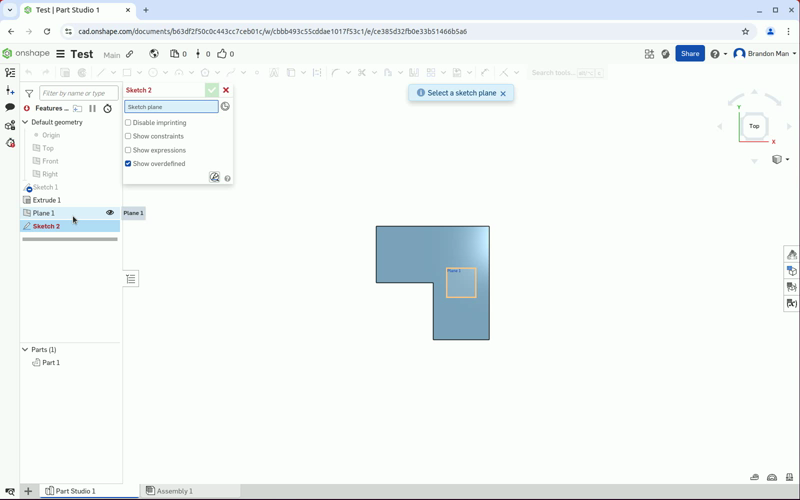
click(73, 215)
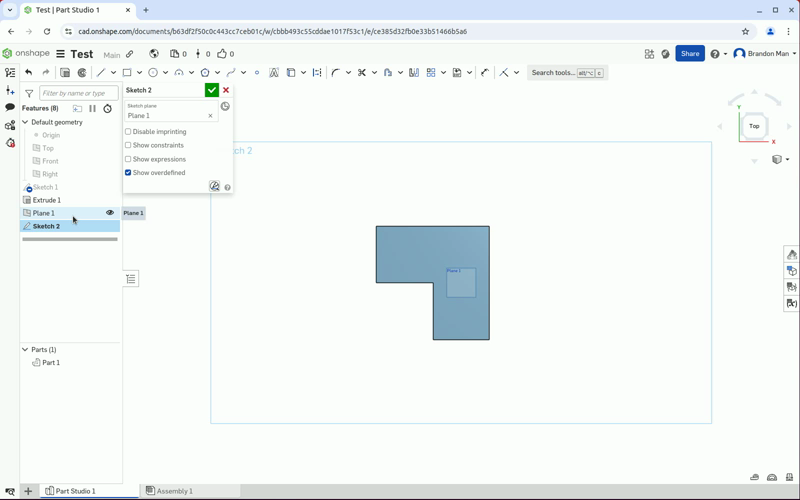
mouse_move(73, 352)
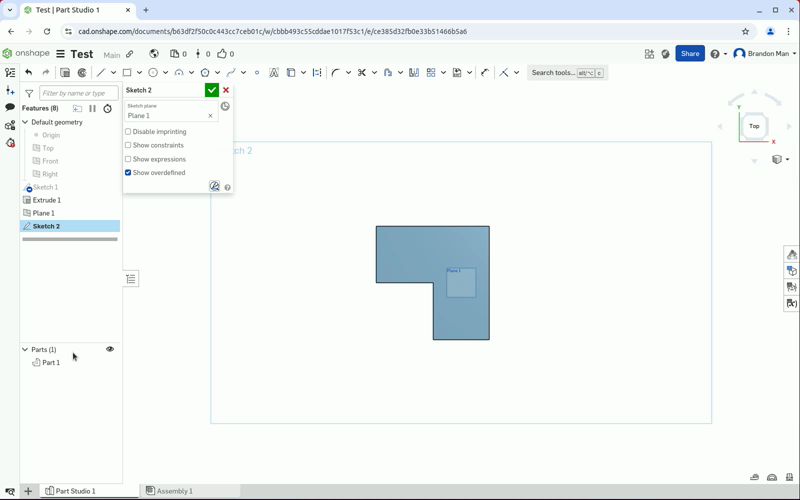
key(y)
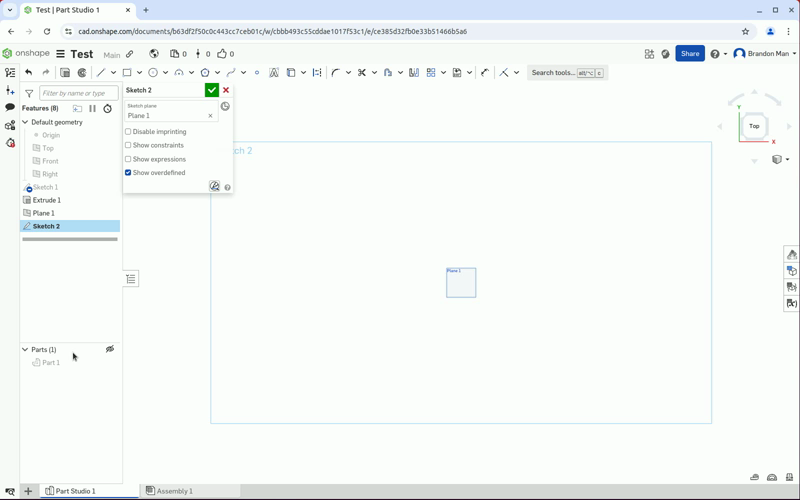
key(l)
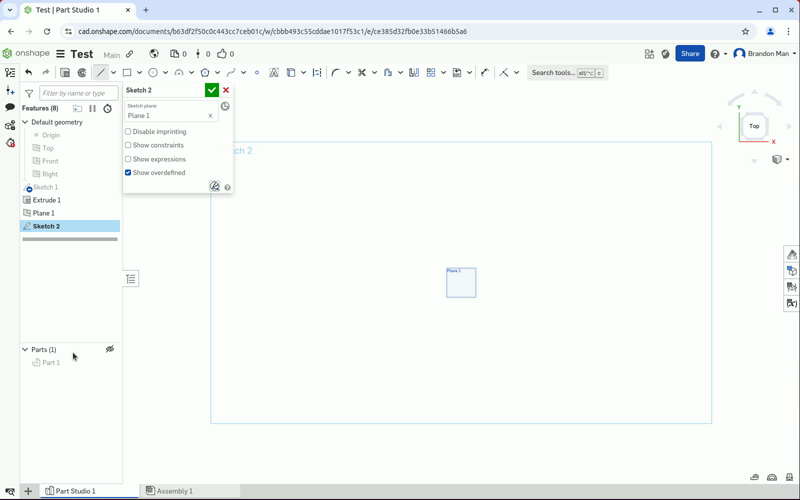
key_down(shift)
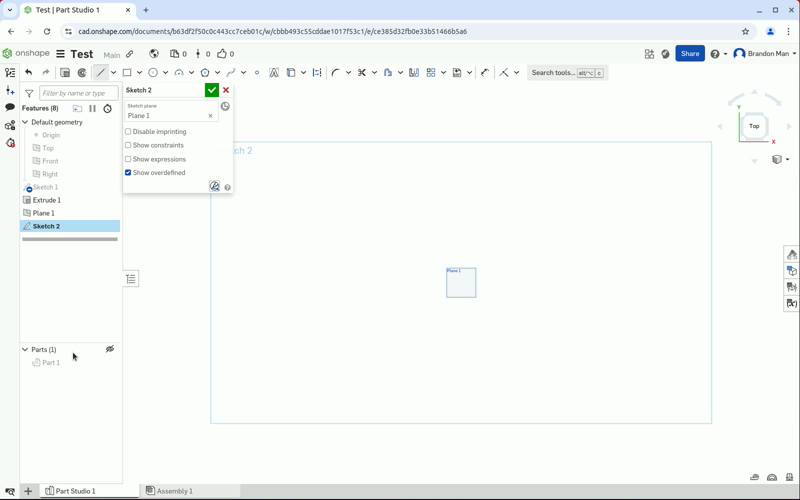
mouse_move(376, 282)
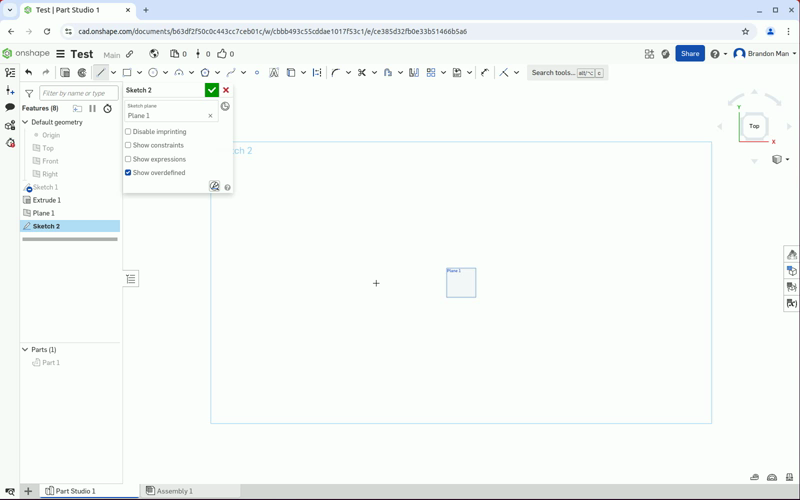
click(376, 282)
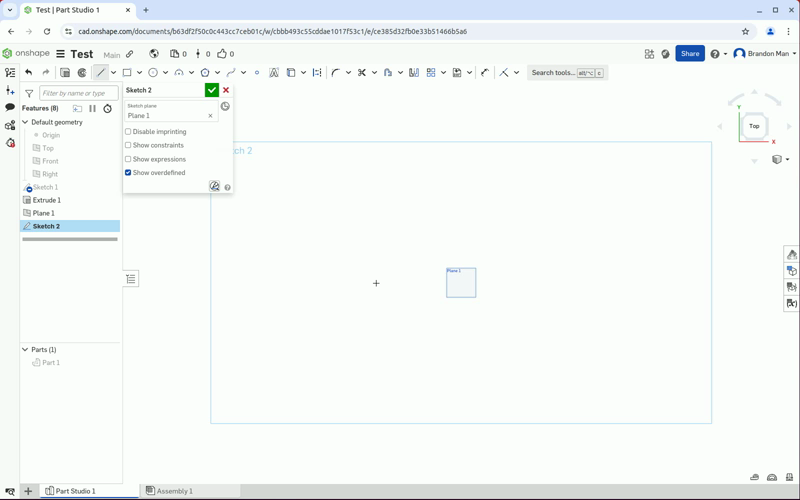
key_up(shift)
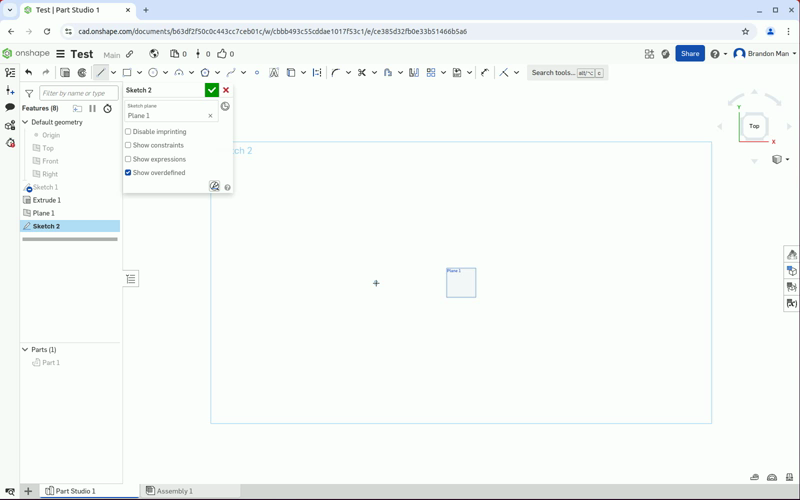
key_down(shift)
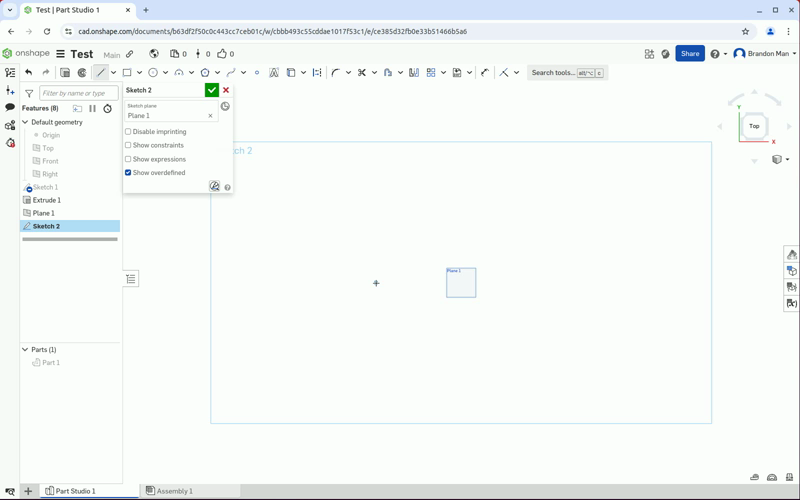
mouse_move(406, 282)
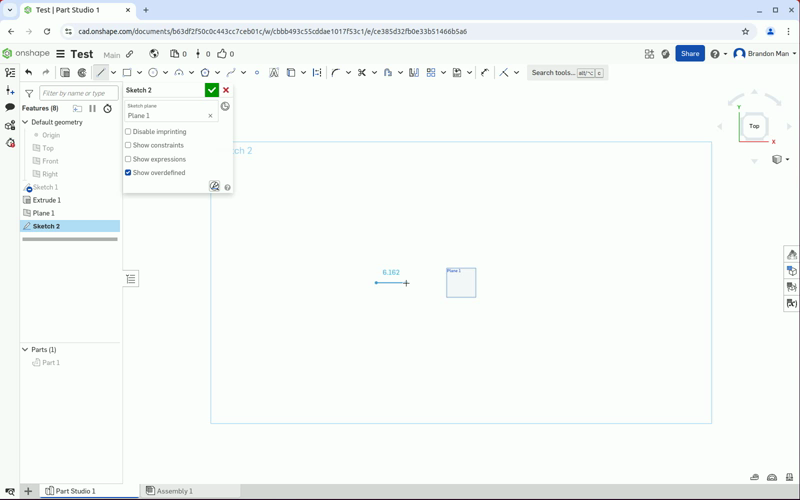
mouse_move(433, 282)
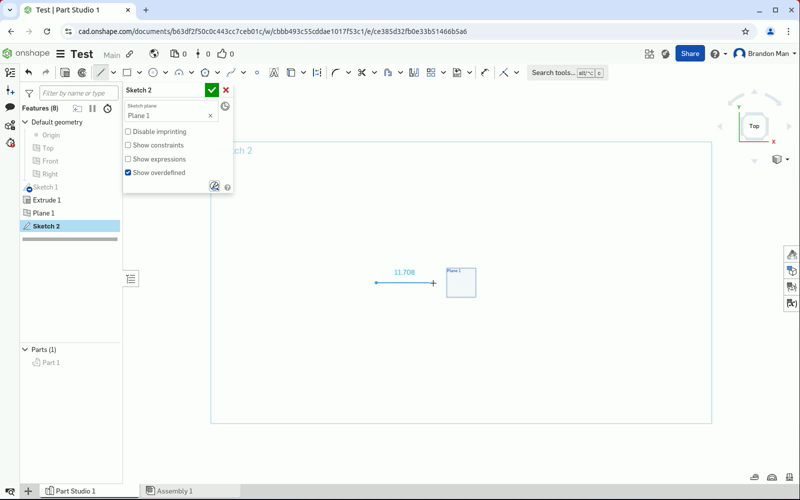
click(433, 282)
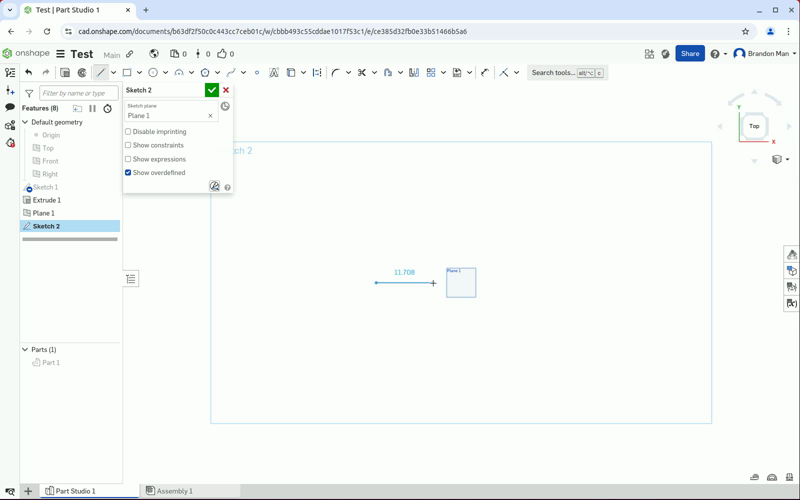
key_up(shift)
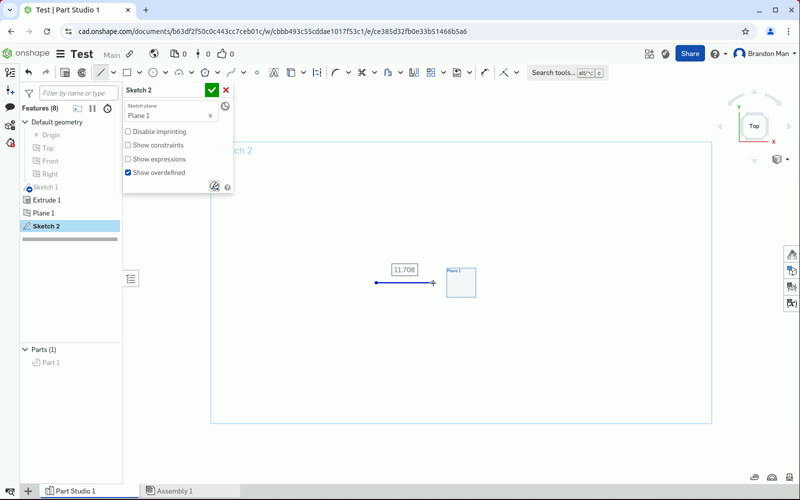
key_down(shift)
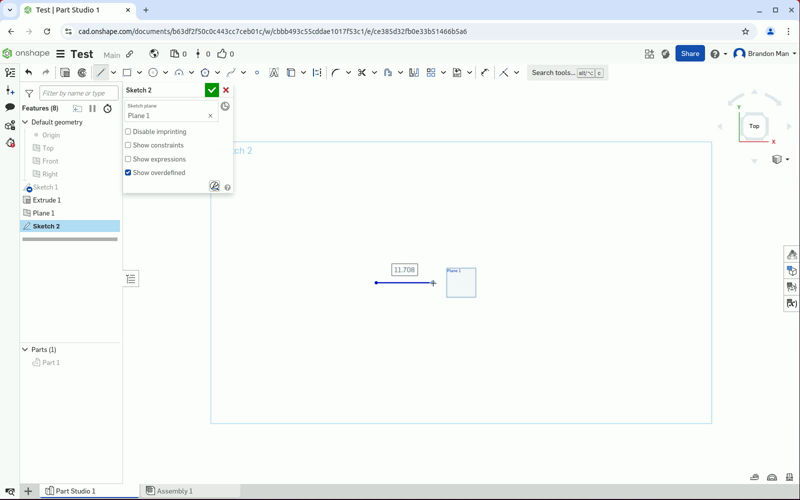
mouse_move(463, 282)
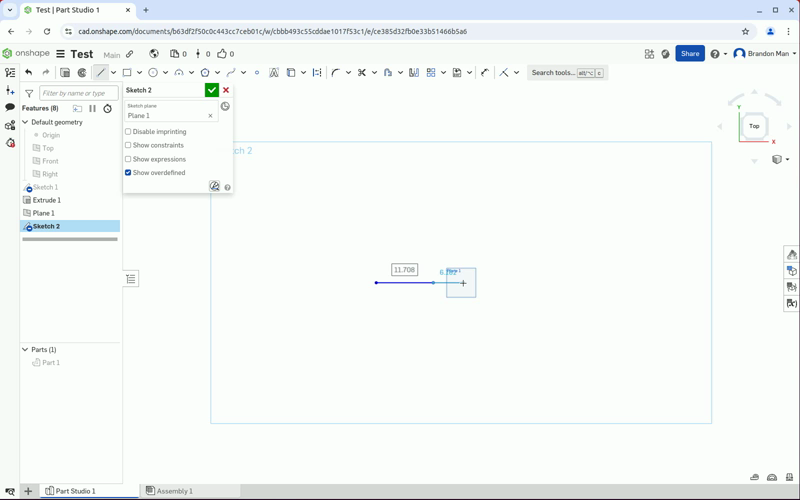
mouse_move(433, 226)
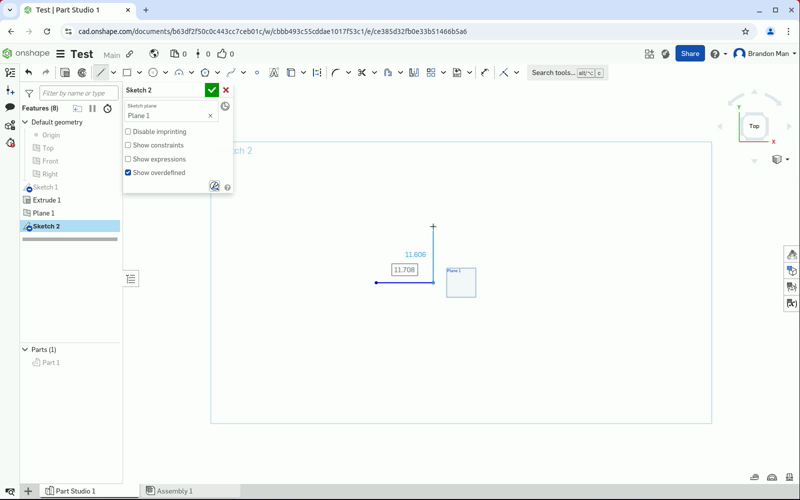
click(433, 226)
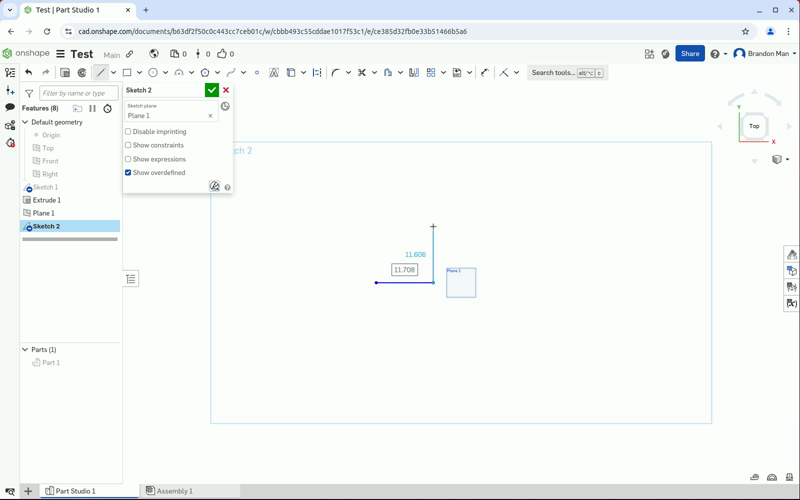
key_up(shift)
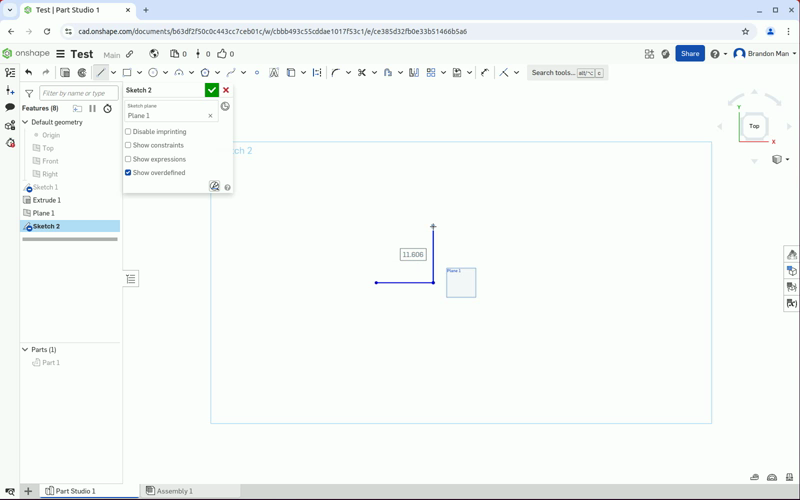
key_down(shift)
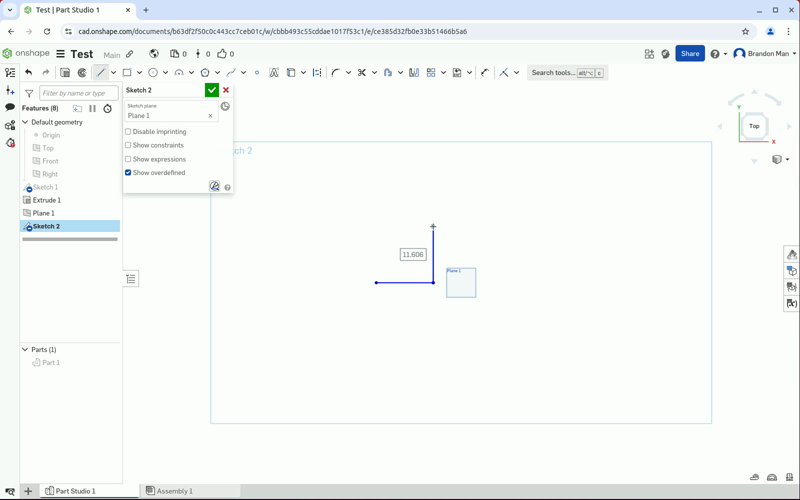
mouse_move(463, 226)
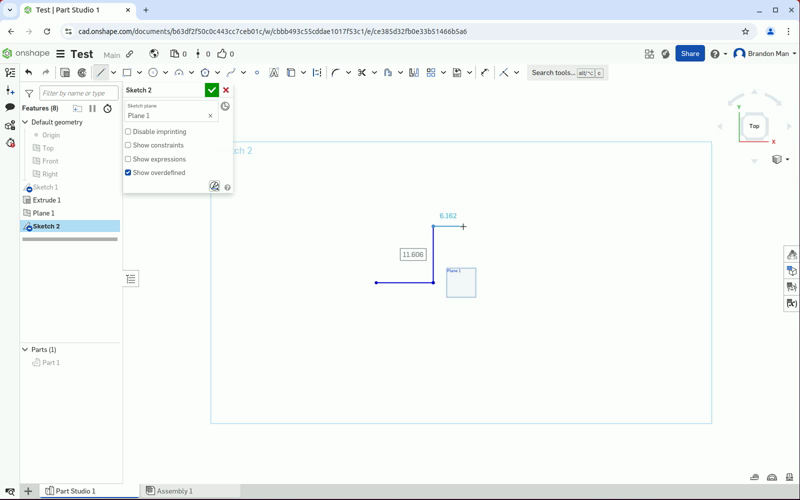
mouse_move(376, 226)
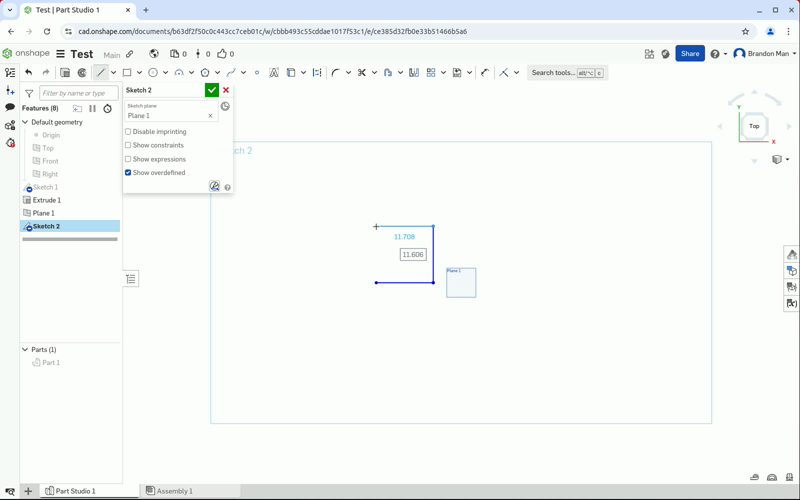
click(376, 226)
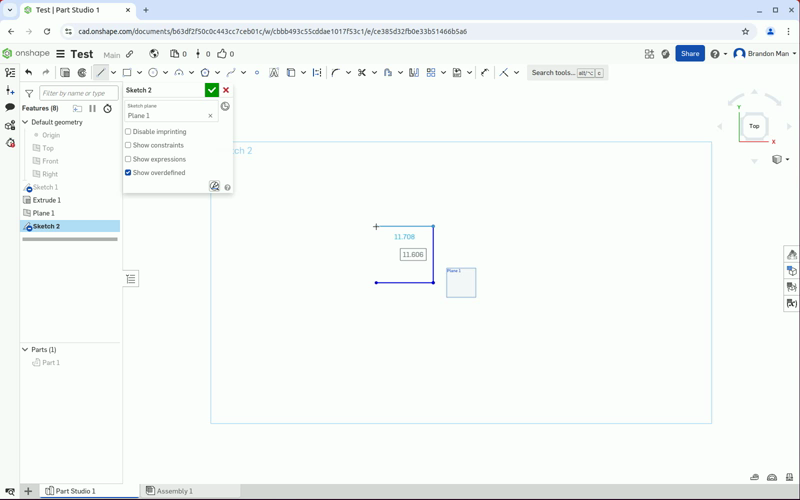
key_up(shift)
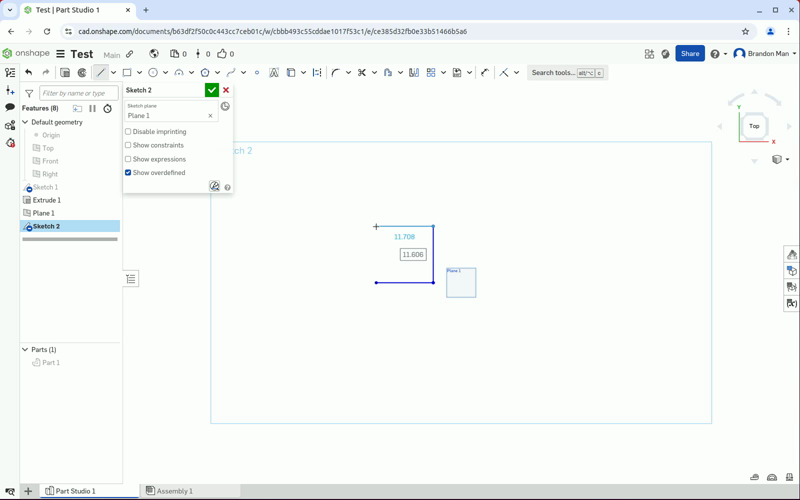
mouse_move(406, 226)
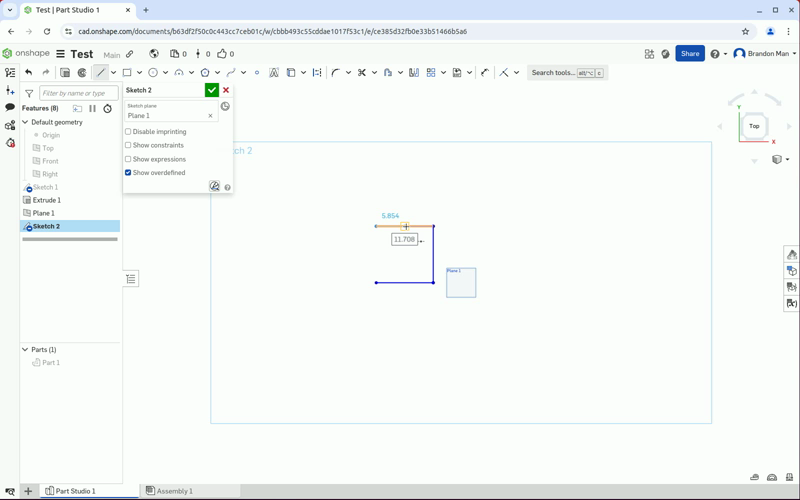
key_down(shift)
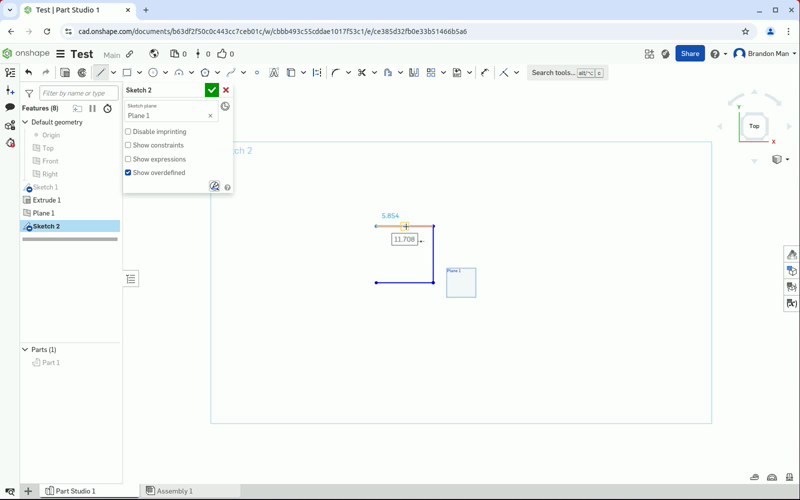
mouse_move(376, 282)
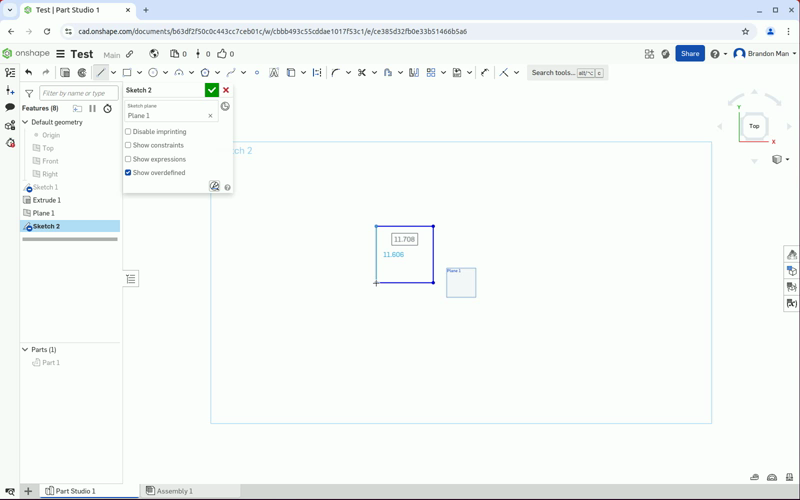
key_up(shift)
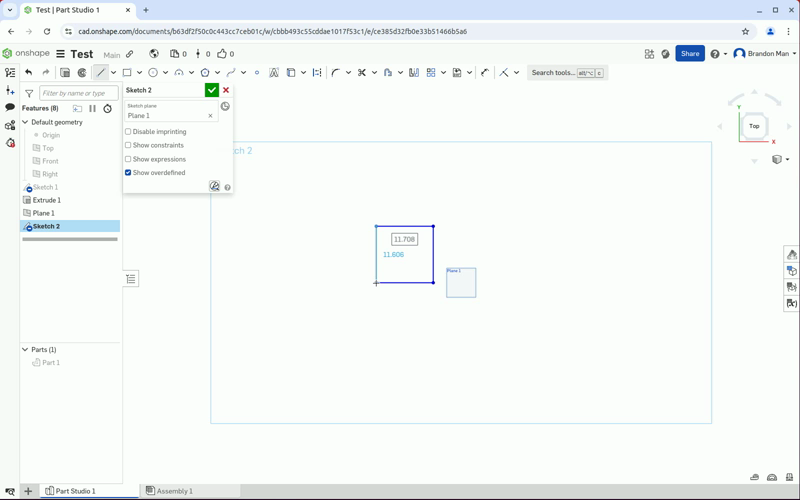
click(376, 282)
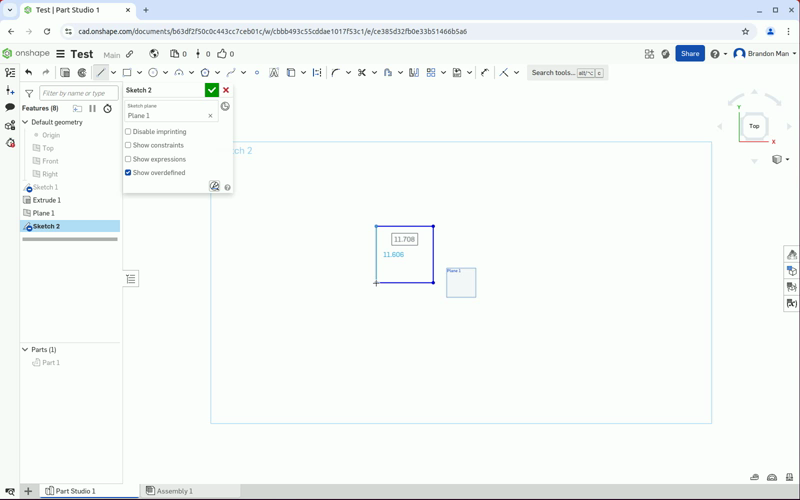
key(esc)
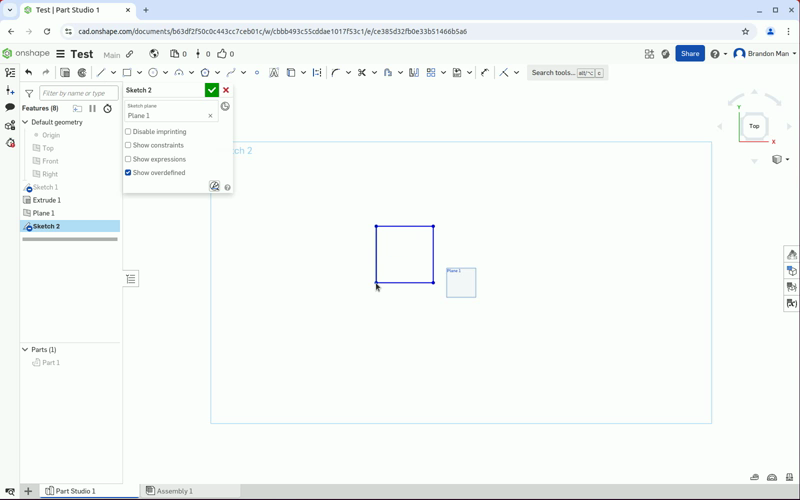
mouse_move(408, 248)
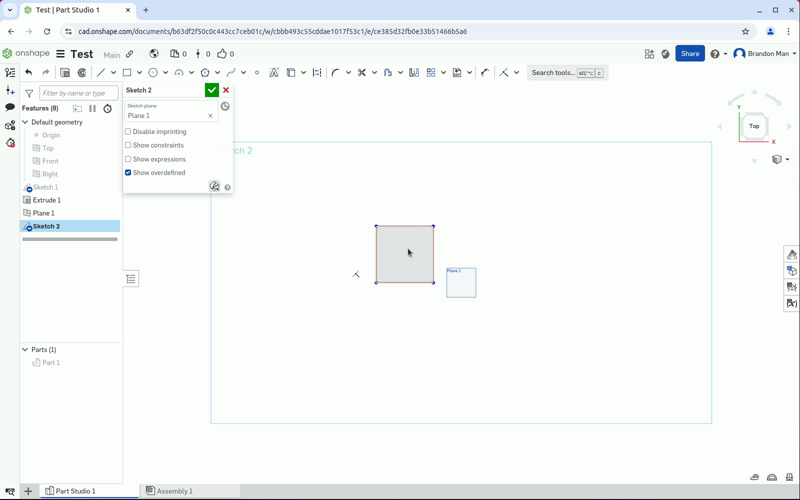
click(408, 248)
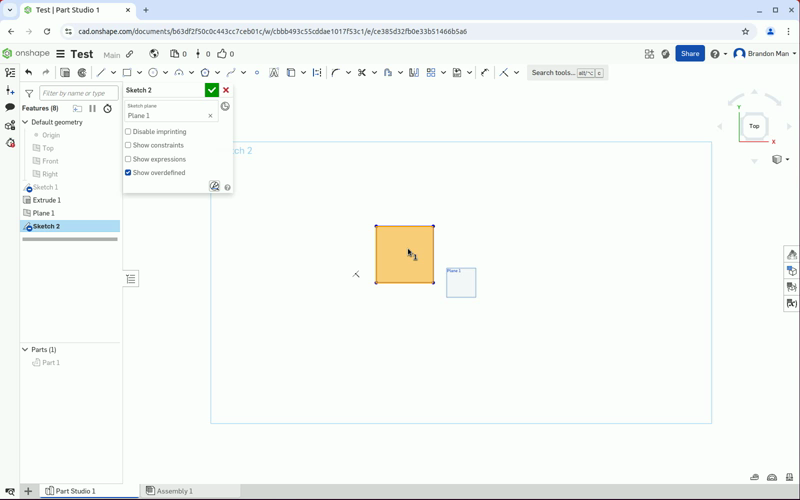
mouse_move(73, 352)
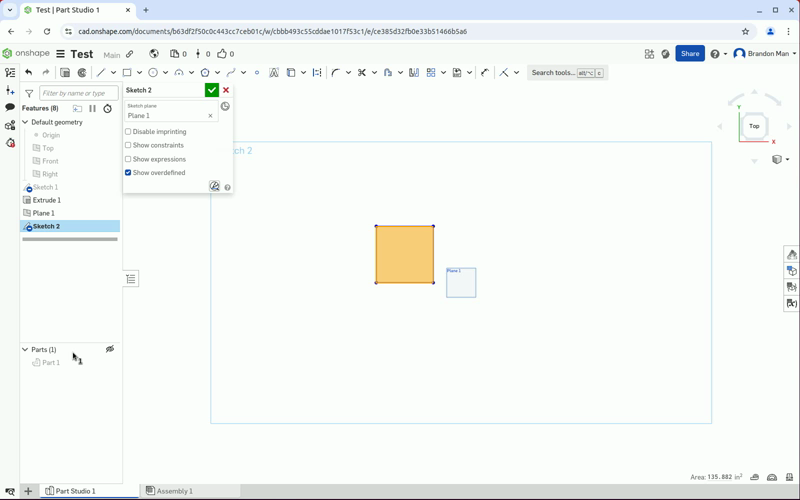
key(shift+y)
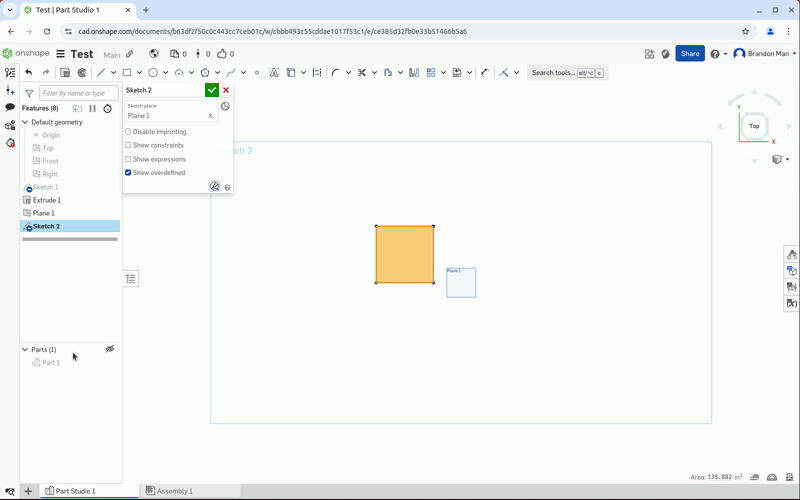
key(shift+e)
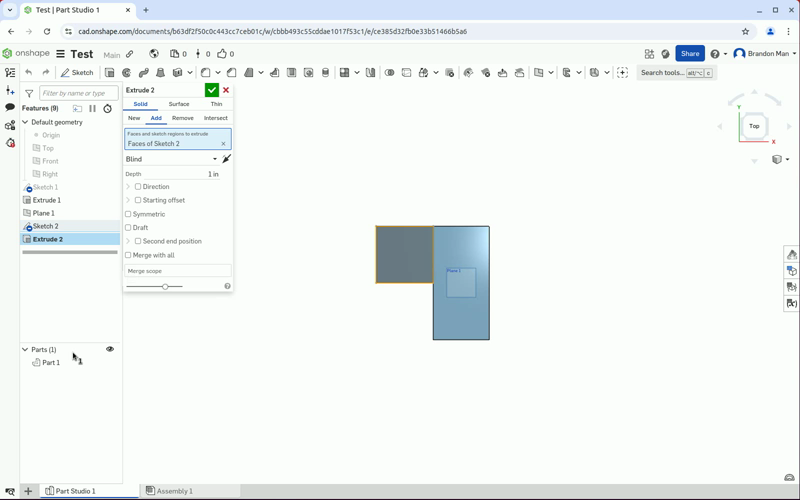
mouse_move(143, 106)
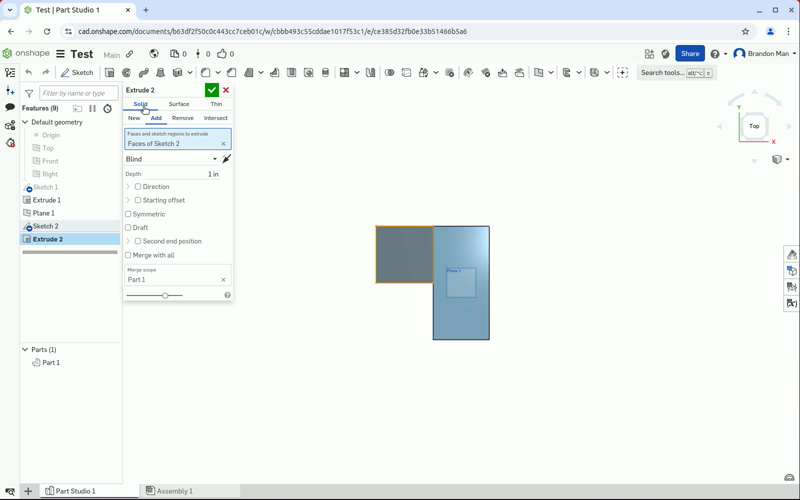
click(143, 106)
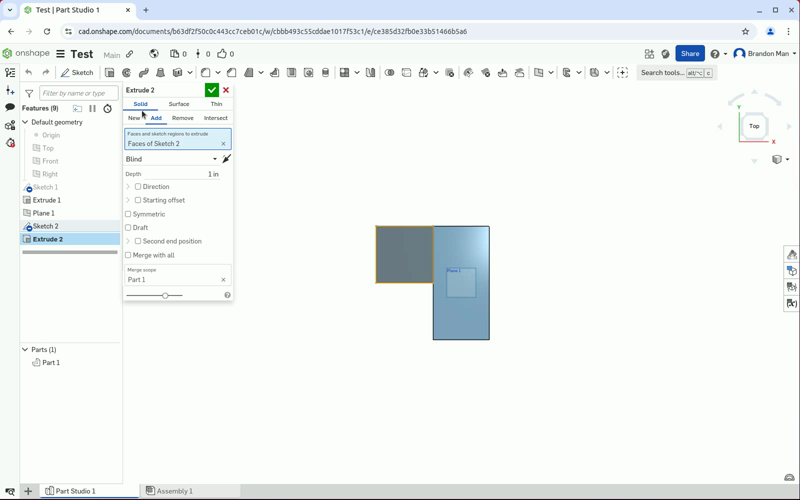
mouse_move(137, 120)
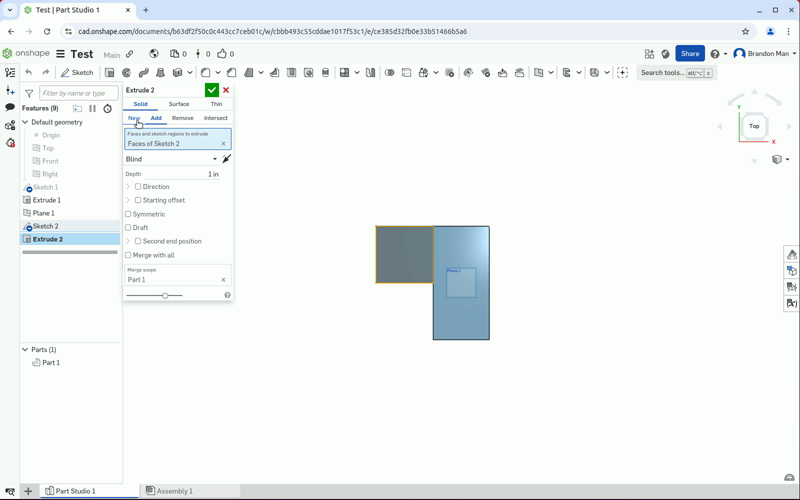
click(137, 120)
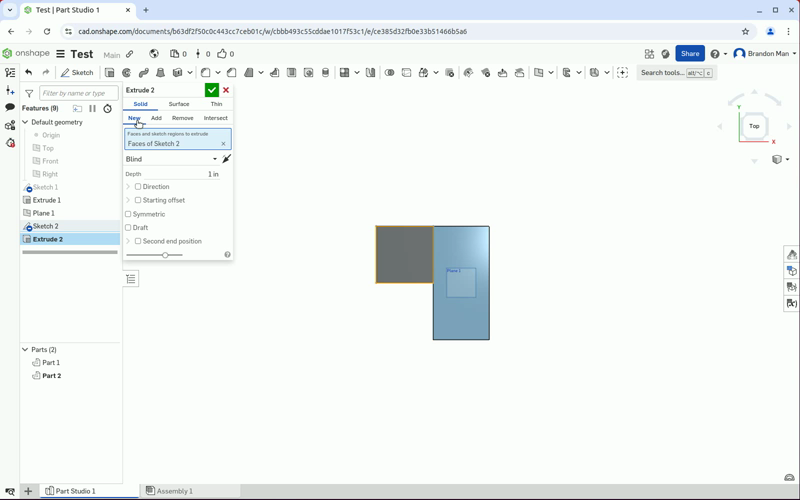
key(tab, 4)
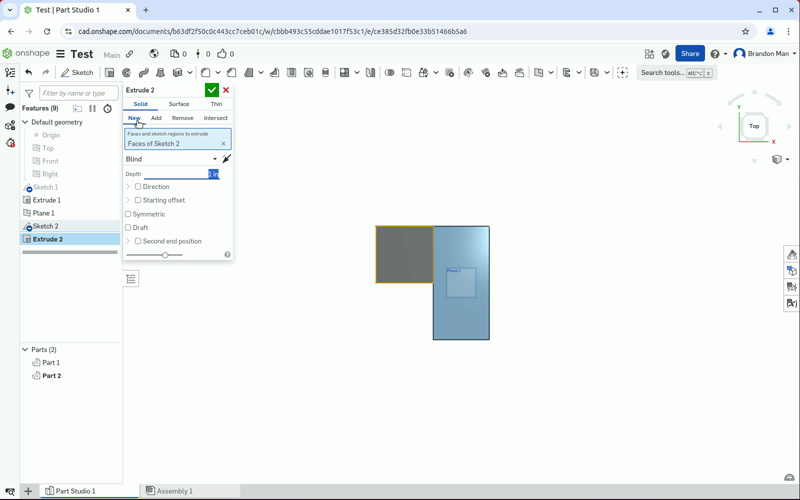
text(11.554)
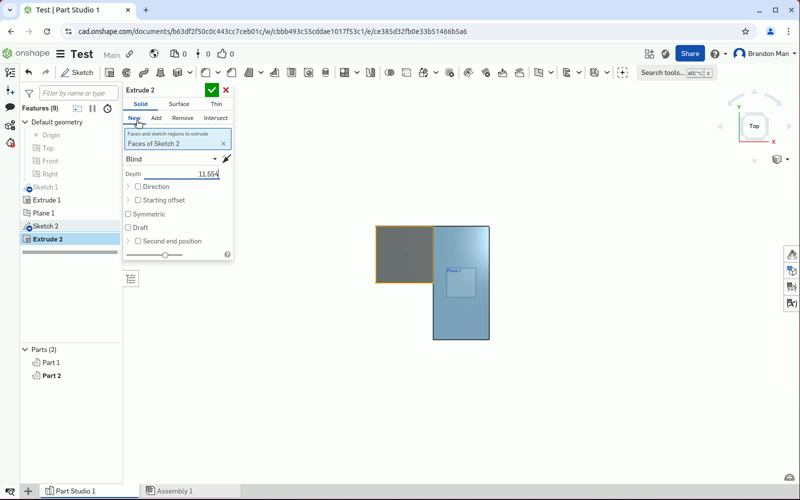
key(enter)
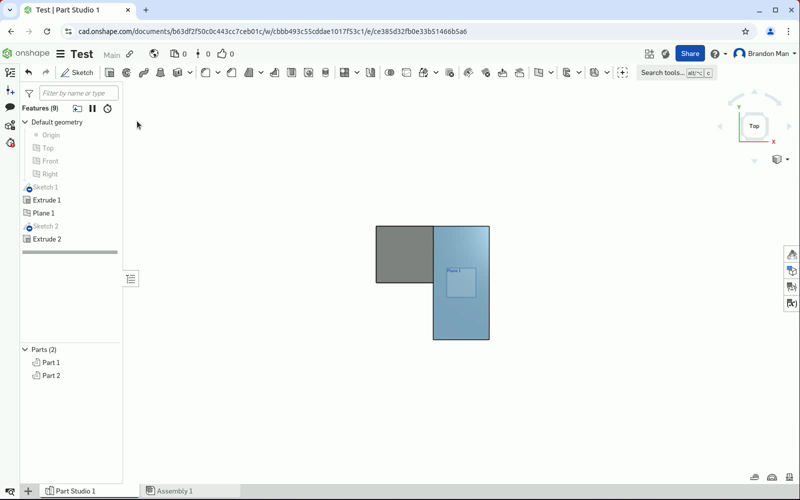
key(shift+h)
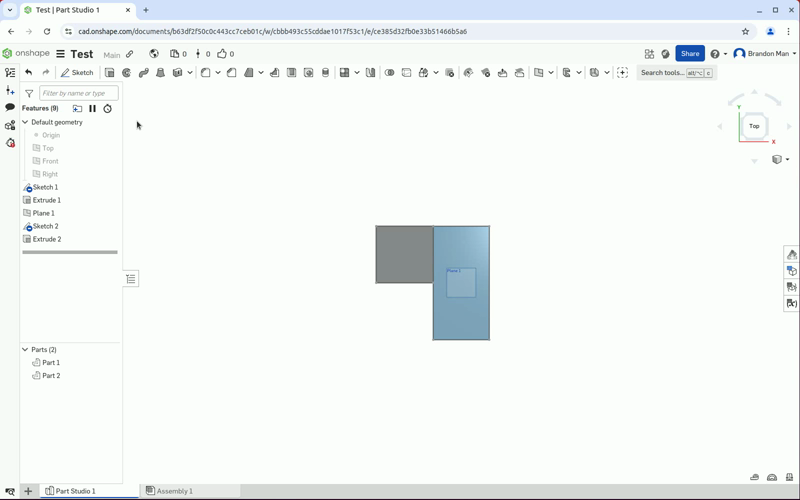
key(shift+h)
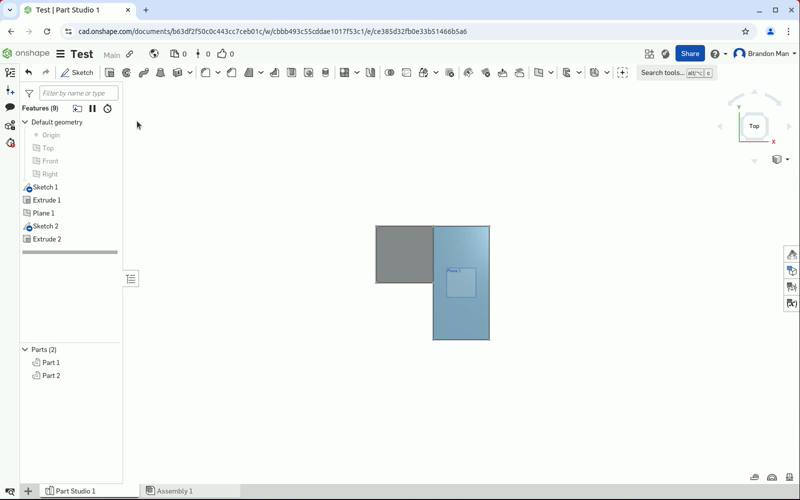
key(shift+7)
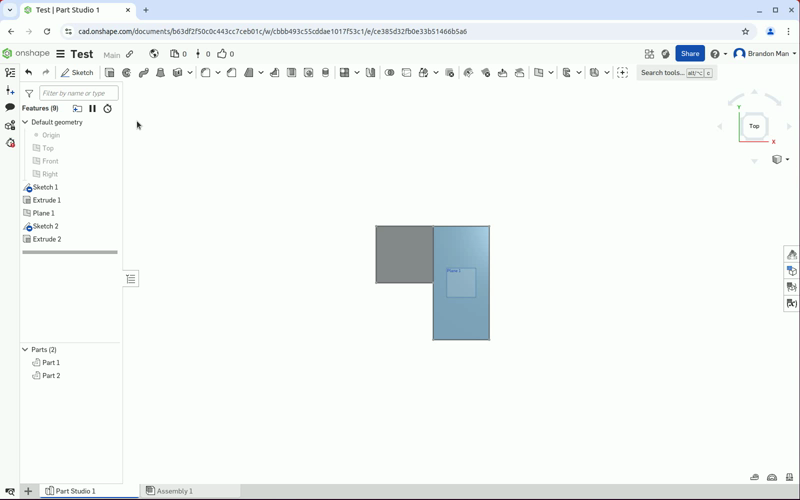
key(up, 3)
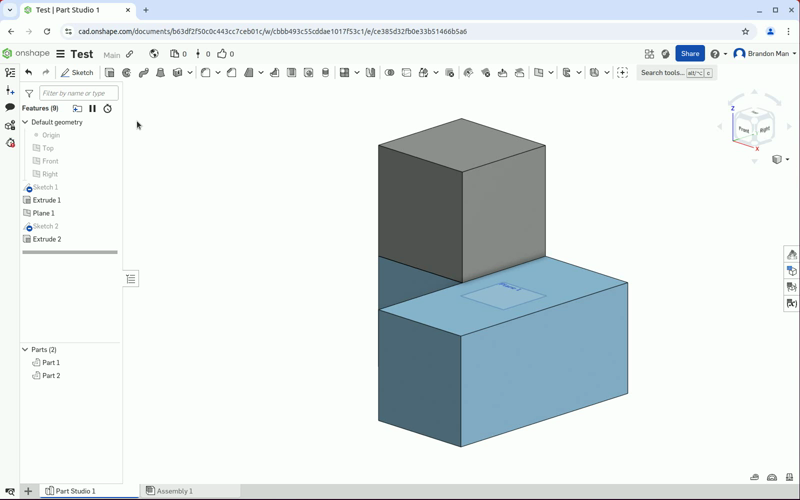
key(left, 3)
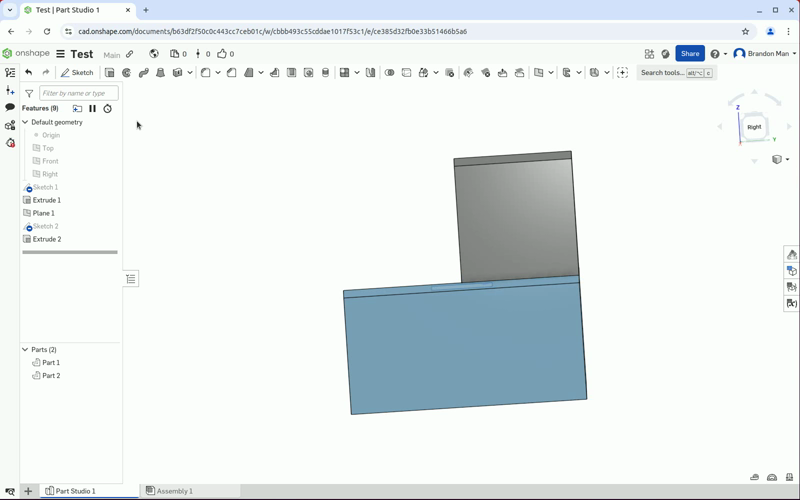
key(right, 3)
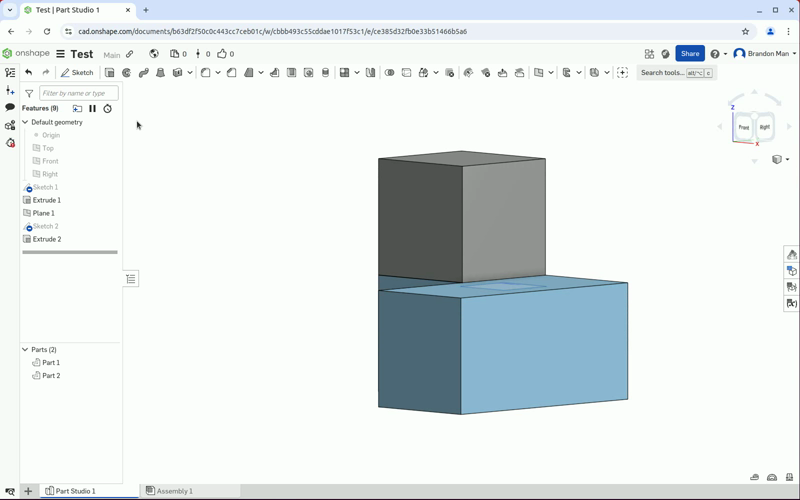
key(down, 3)
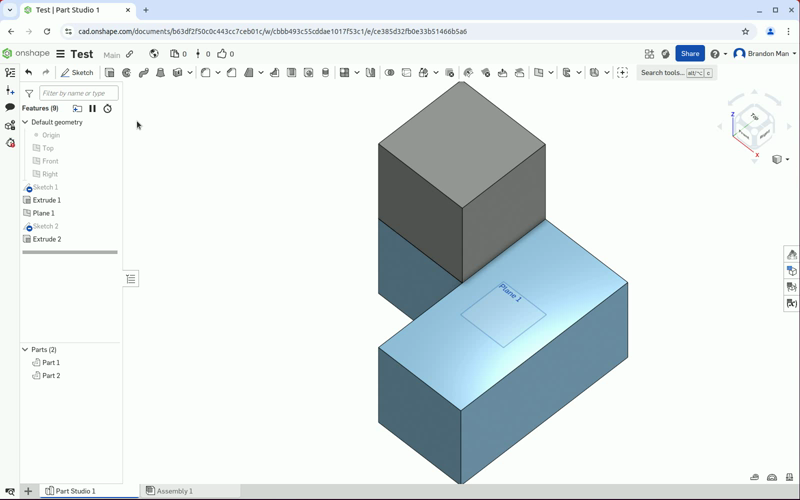
mouse_move(73, 189)
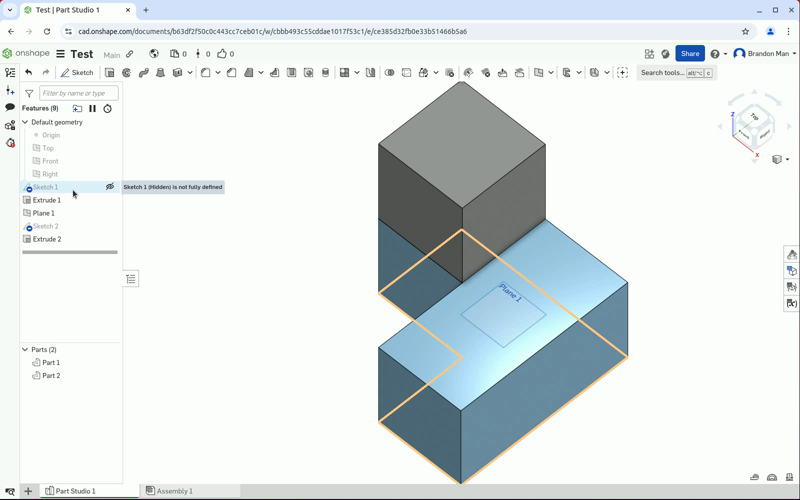
click(73, 189)